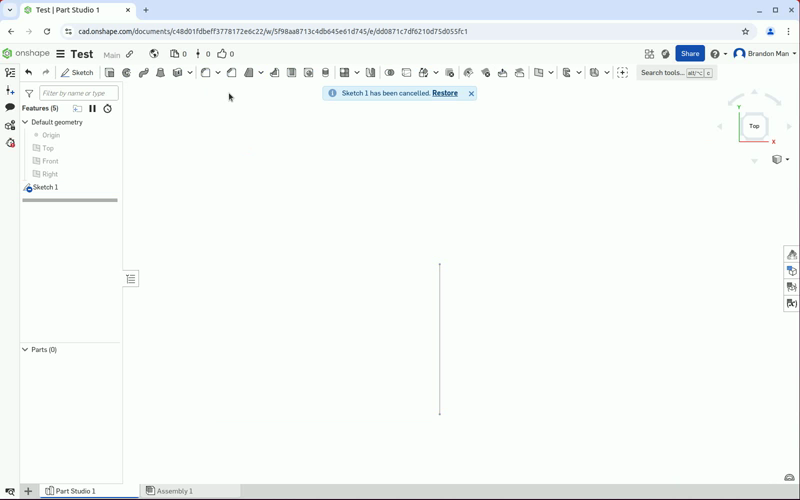
key(shift+h)
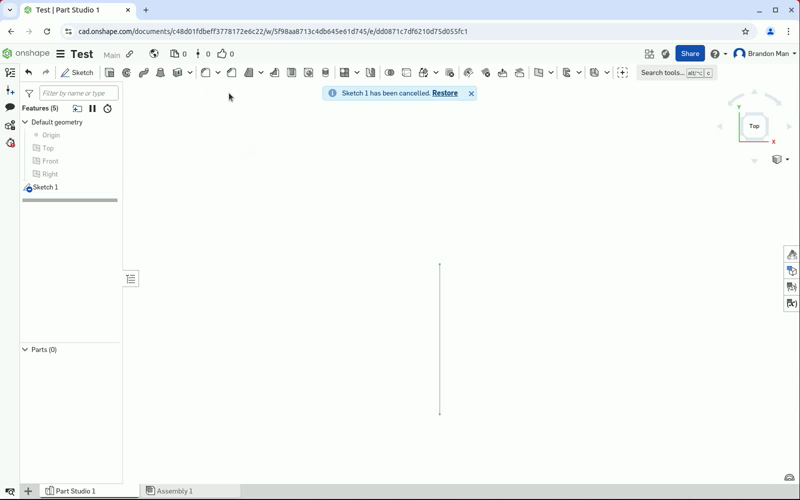
key(shift+s)
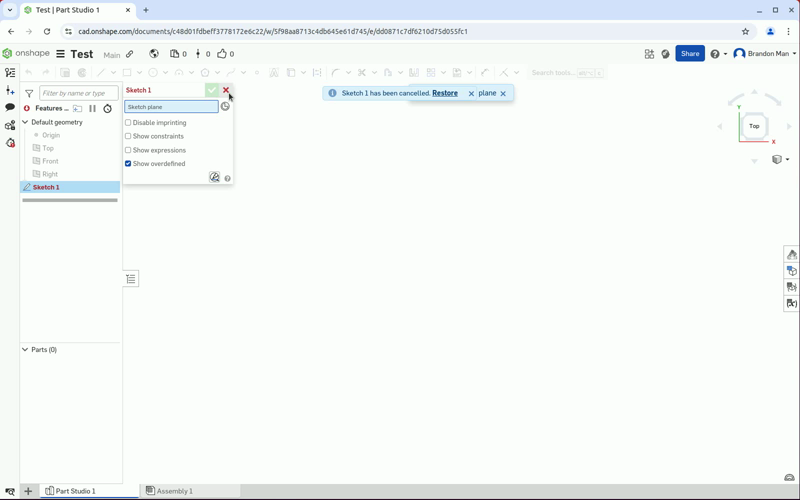
mouse_move(73, 150)
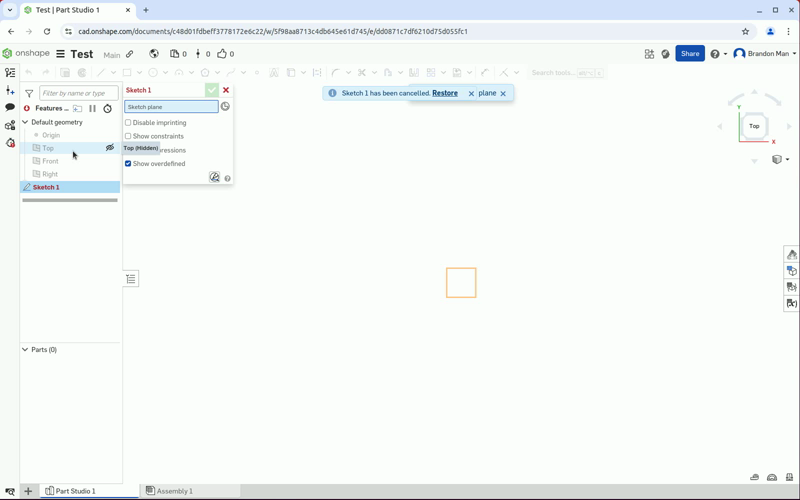
click(73, 150)
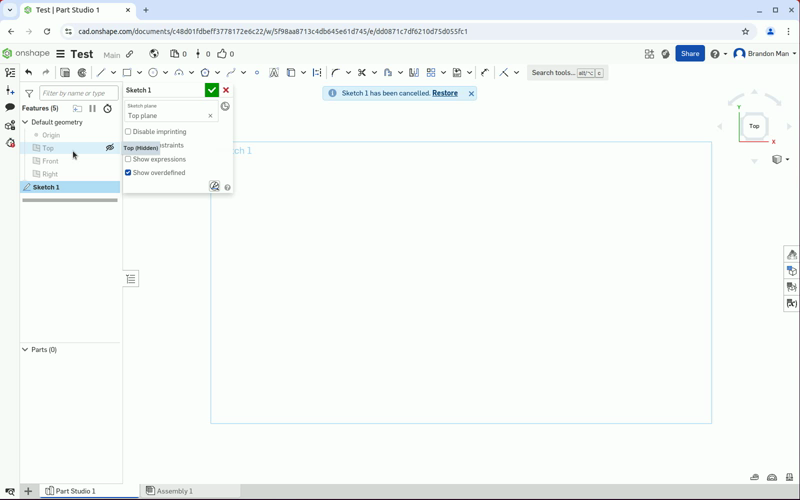
mouse_move(73, 352)
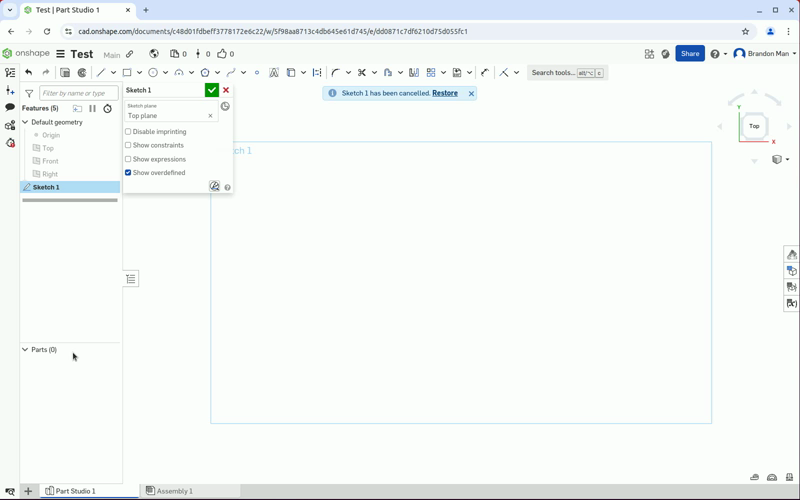
key(y)
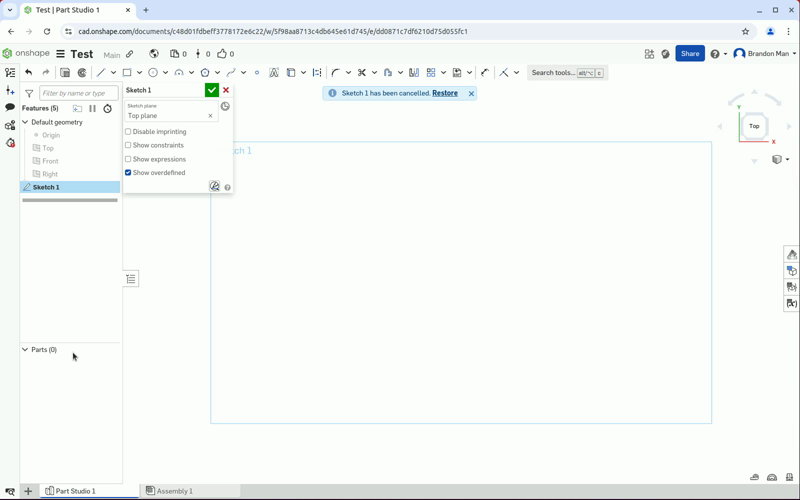
key(l)
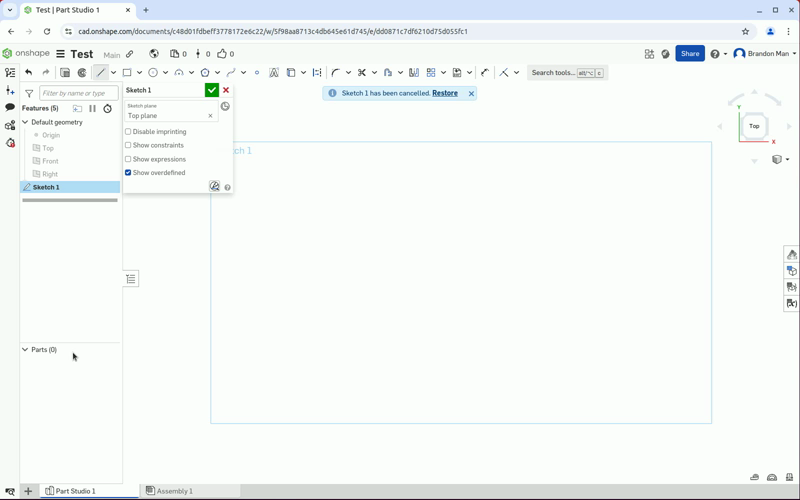
key_down(shift)
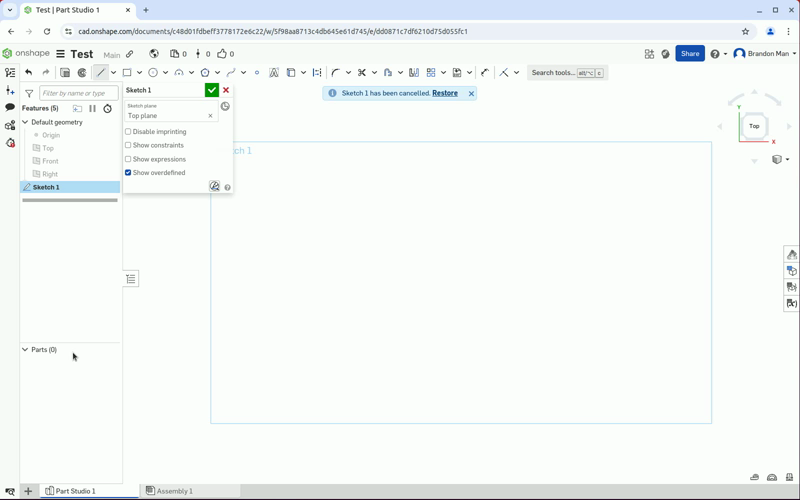
mouse_move(454, 288)
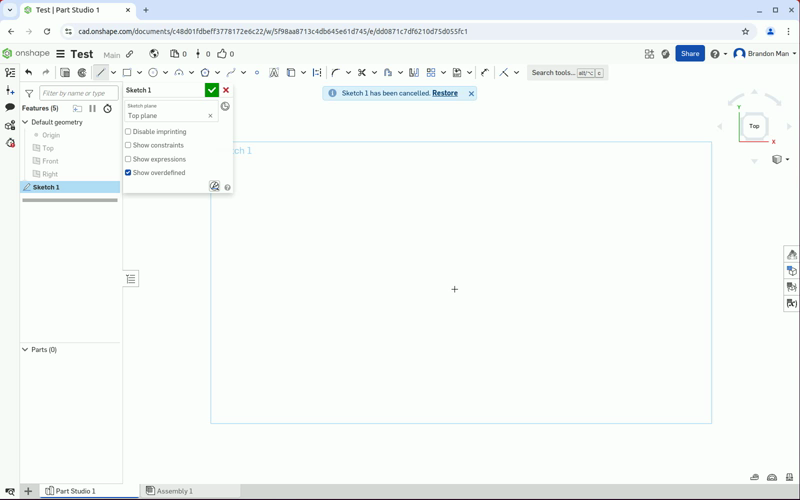
click(454, 288)
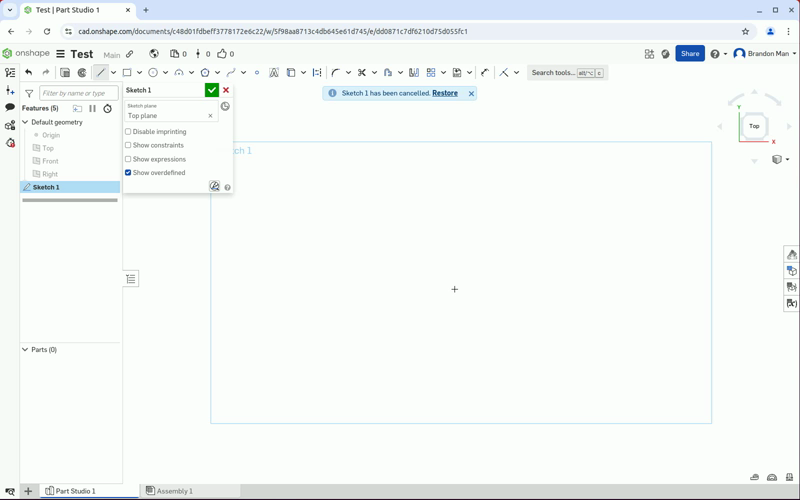
key_up(shift)
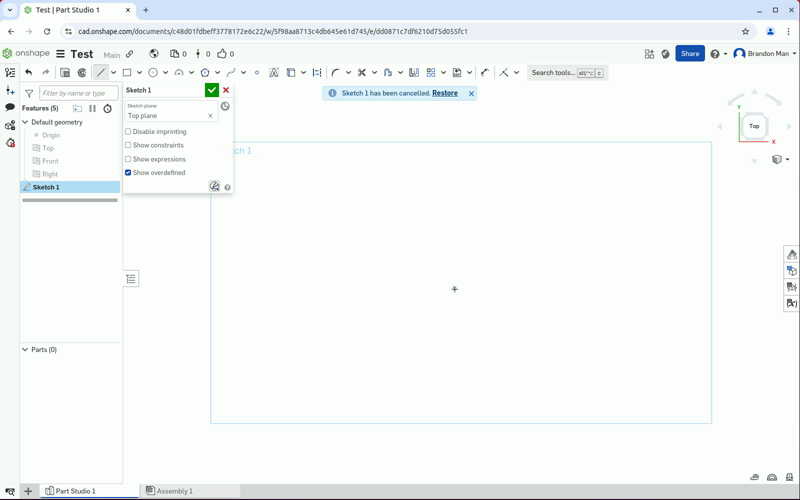
key_down(shift)
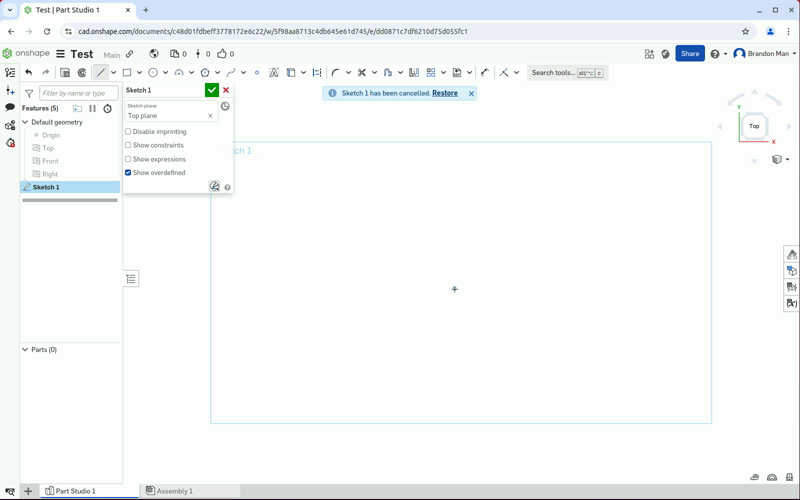
mouse_move(484, 288)
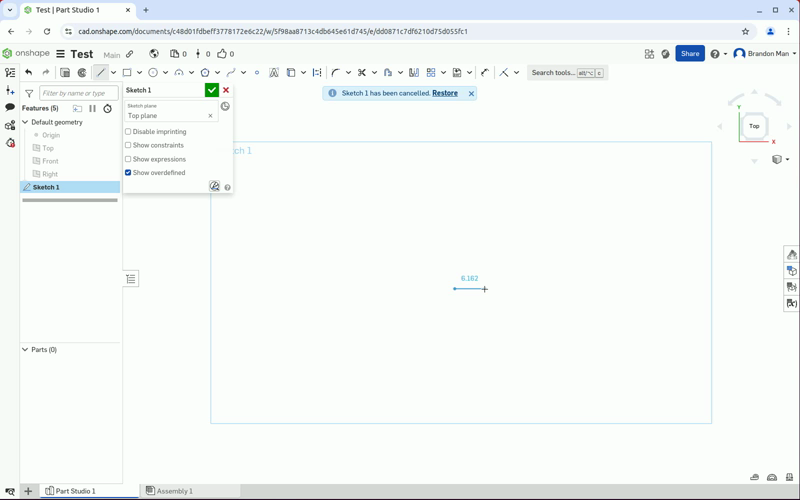
mouse_move(458, 288)
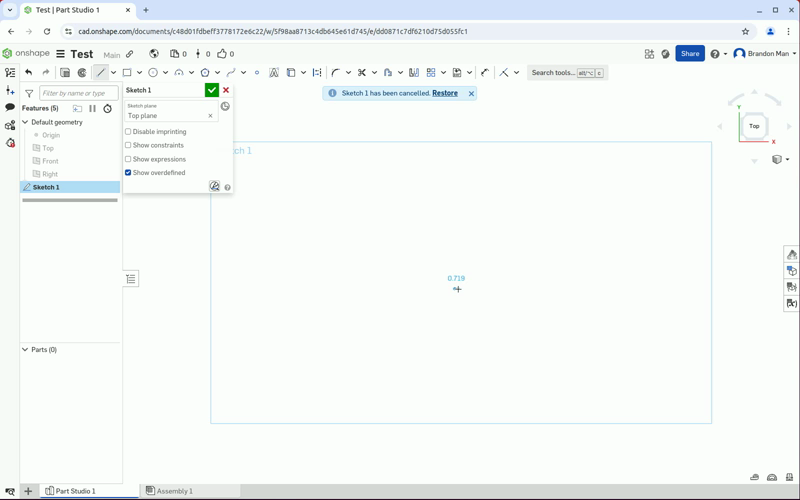
scroll(6)
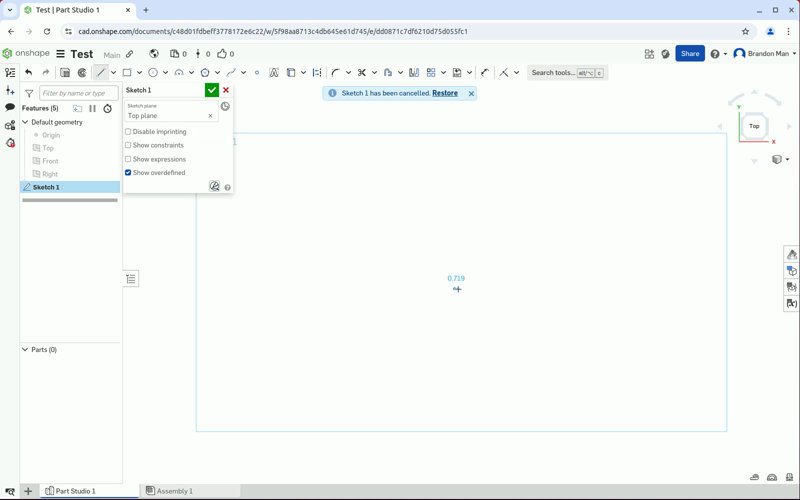
scroll(6)
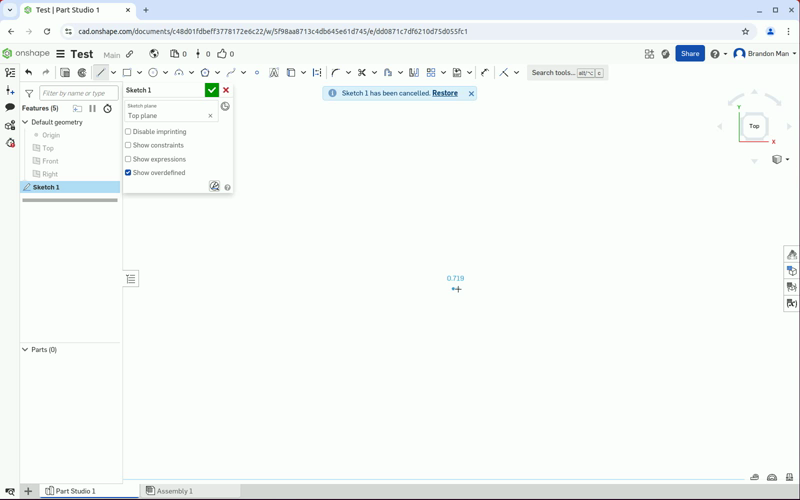
scroll(6)
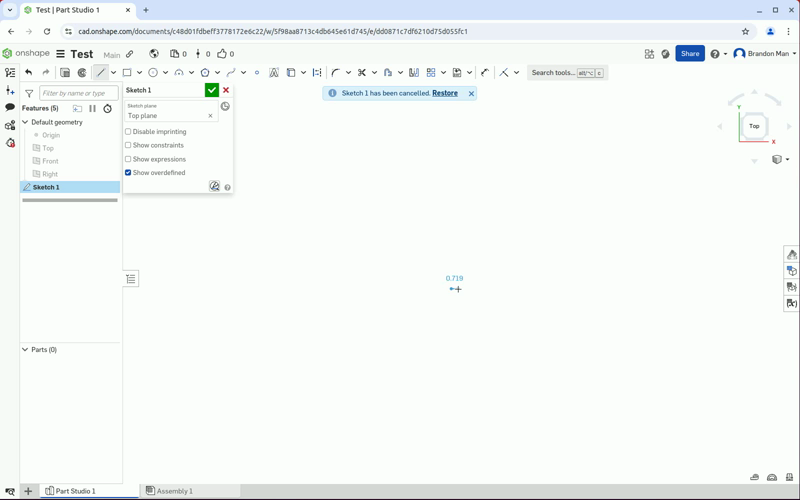
scroll(6)
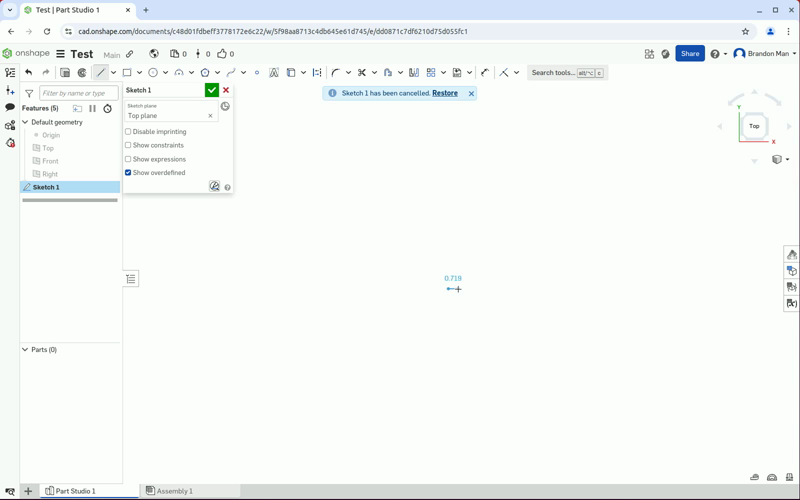
scroll(6)
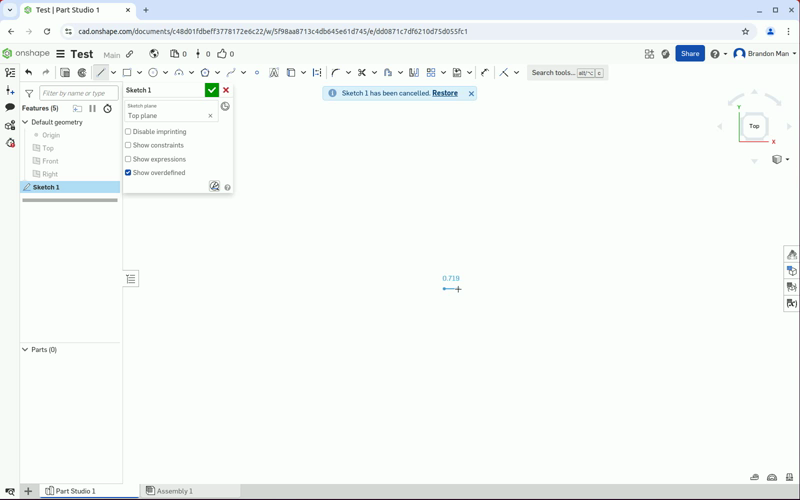
scroll(6)
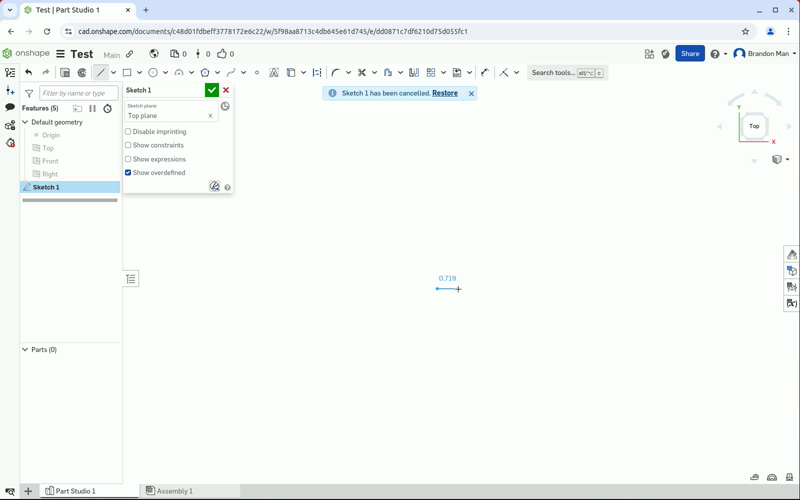
scroll(6)
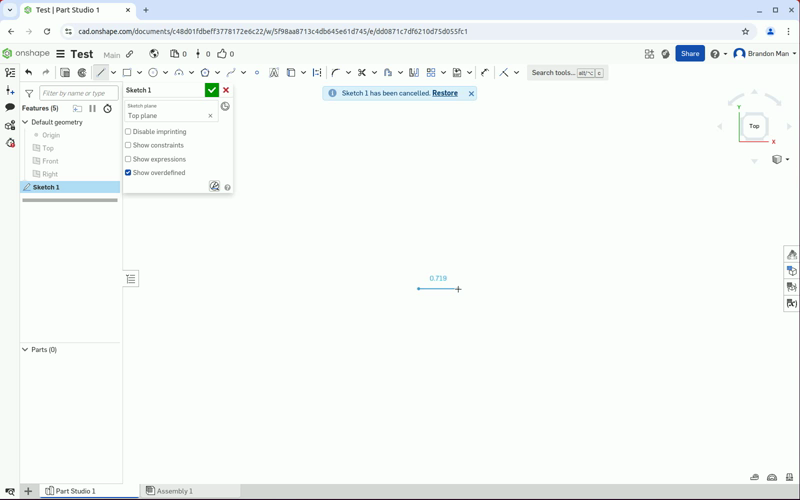
click(458, 288)
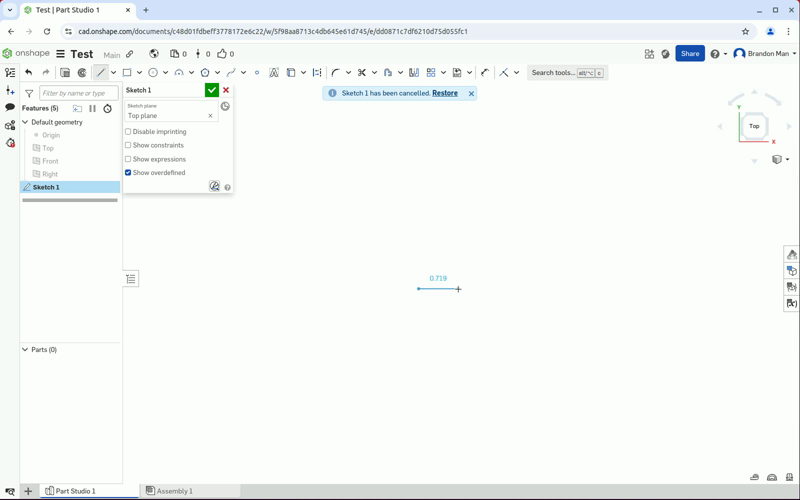
scroll(-6)
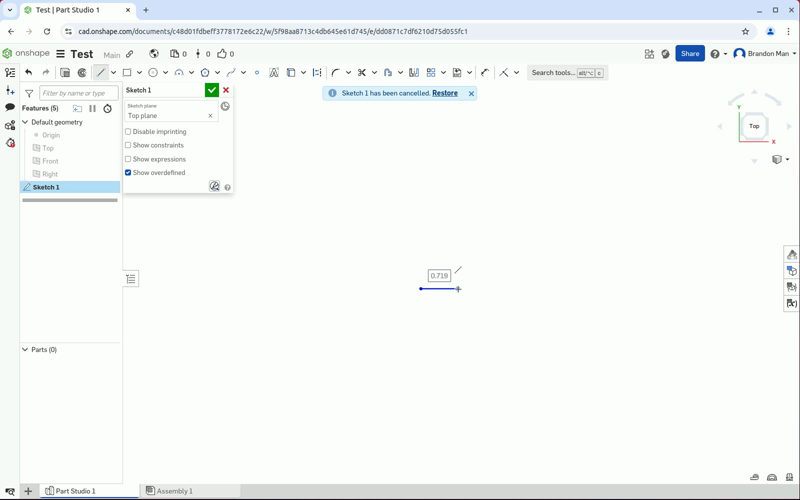
scroll(-6)
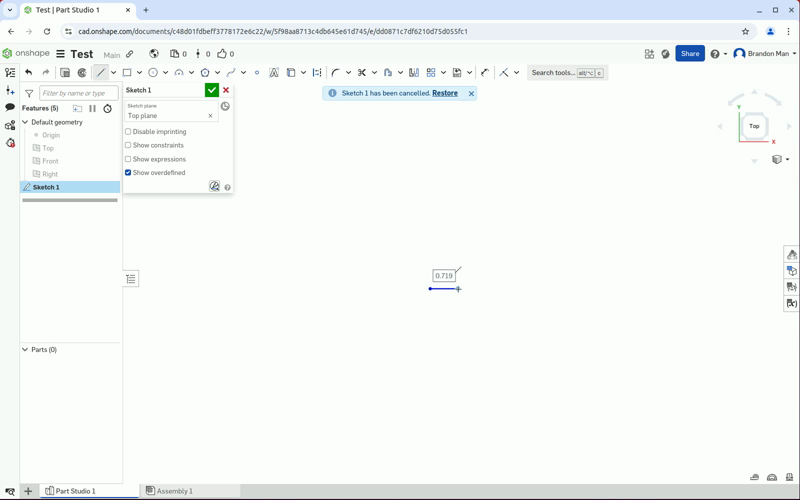
scroll(-6)
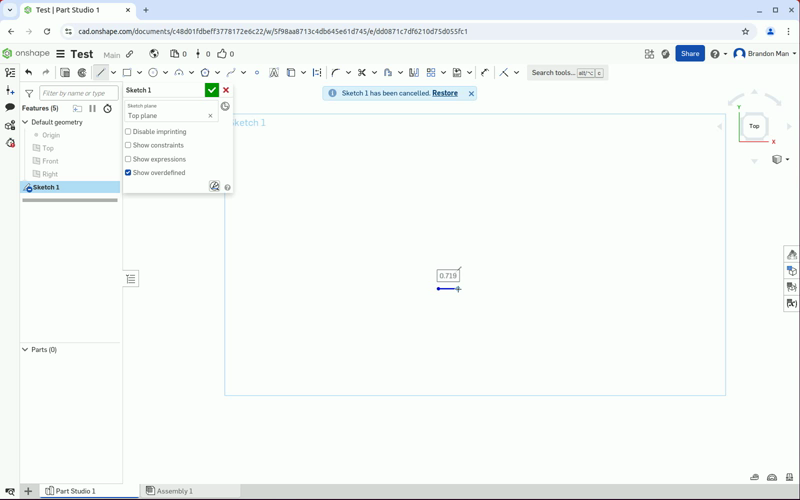
scroll(-6)
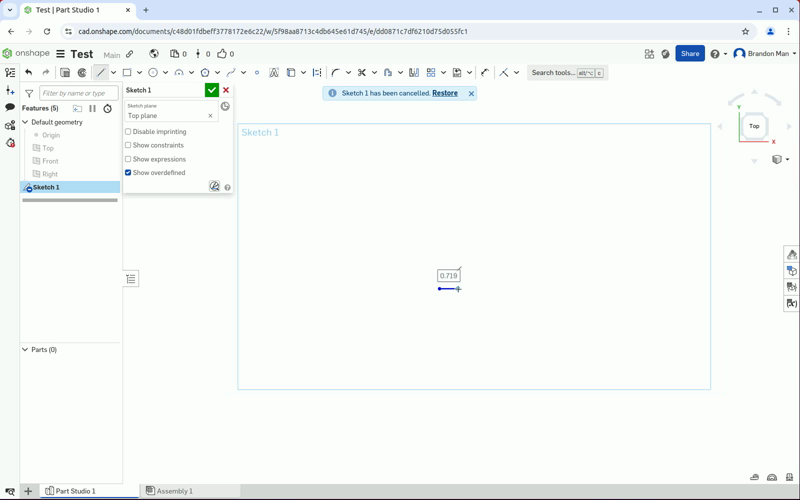
scroll(-6)
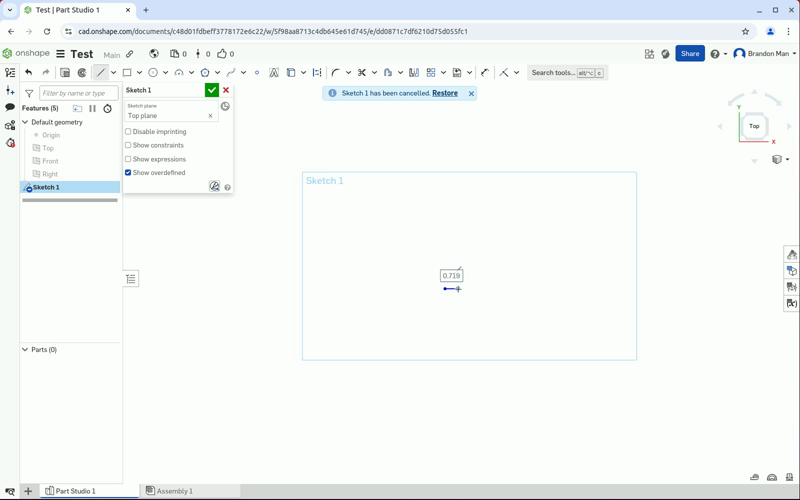
scroll(-6)
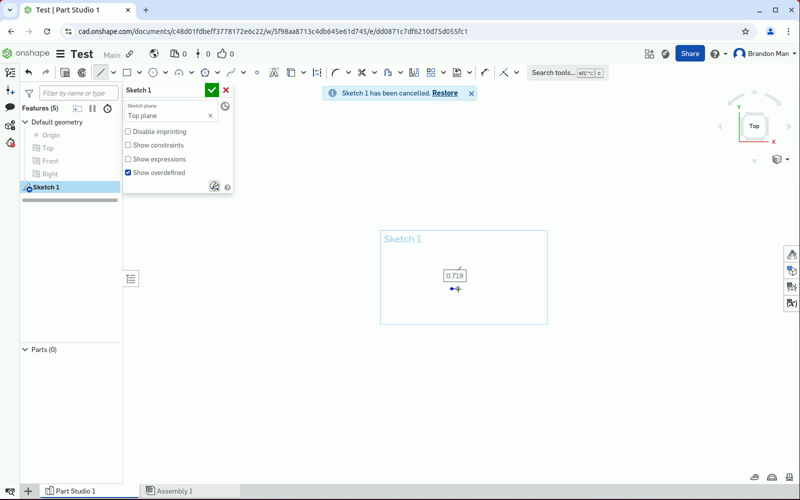
scroll(-6)
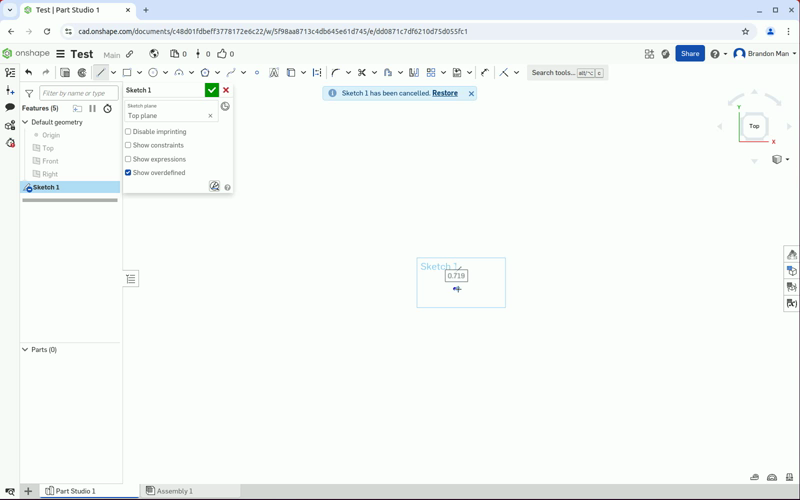
key_up(shift)
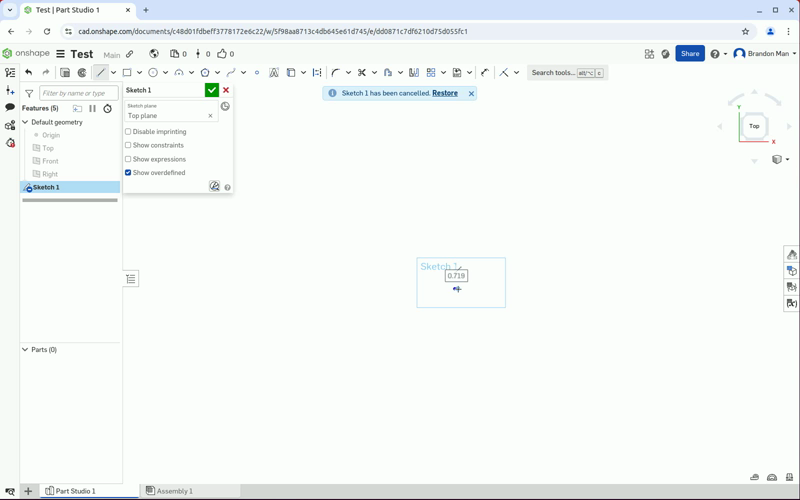
key_down(shift)
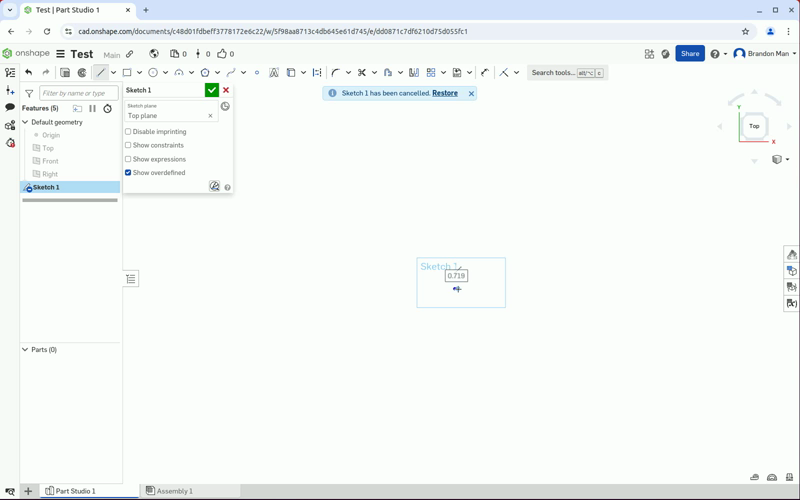
mouse_move(488, 288)
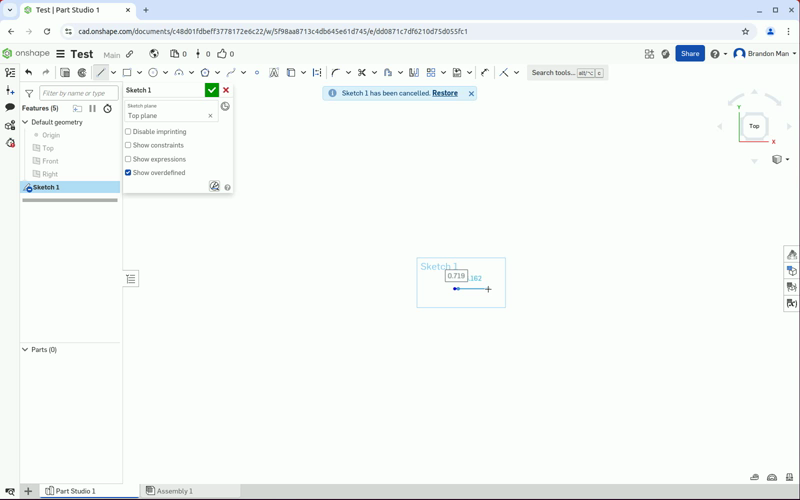
mouse_move(466, 288)
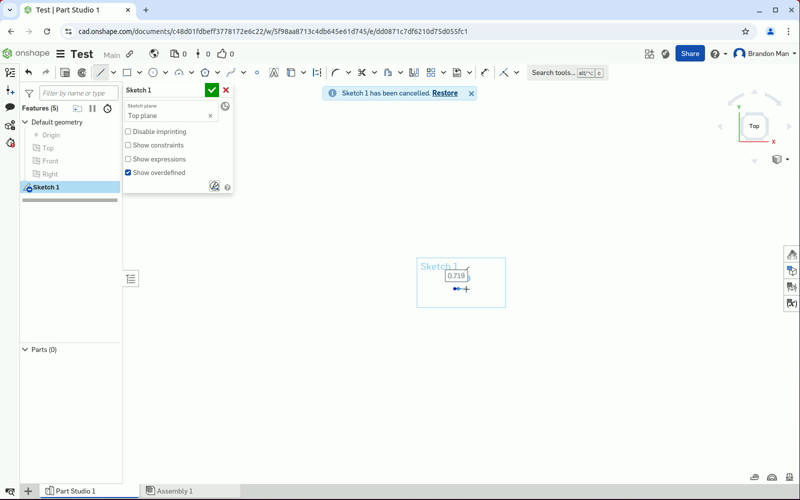
click(466, 288)
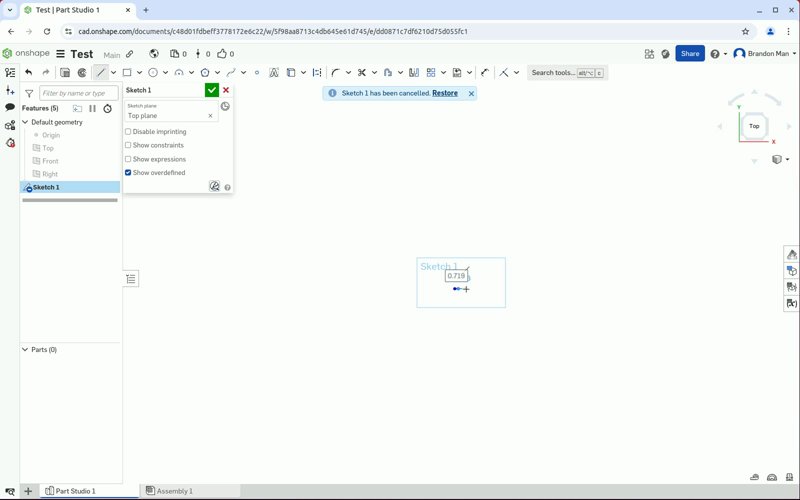
key_up(shift)
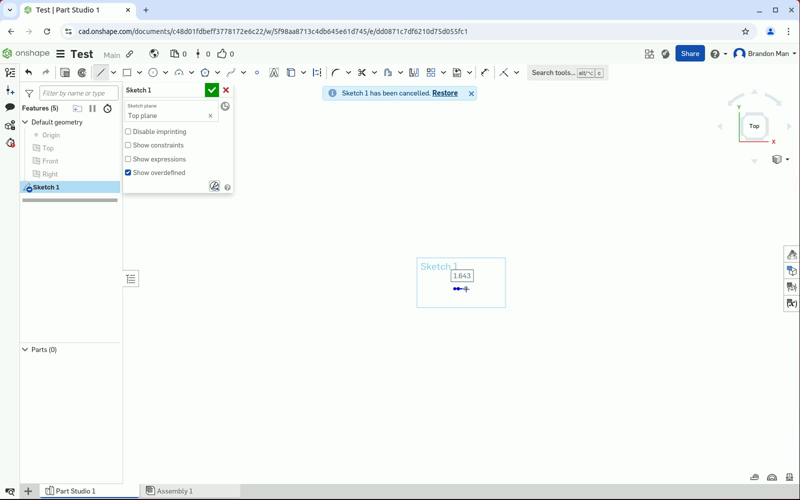
key_down(shift)
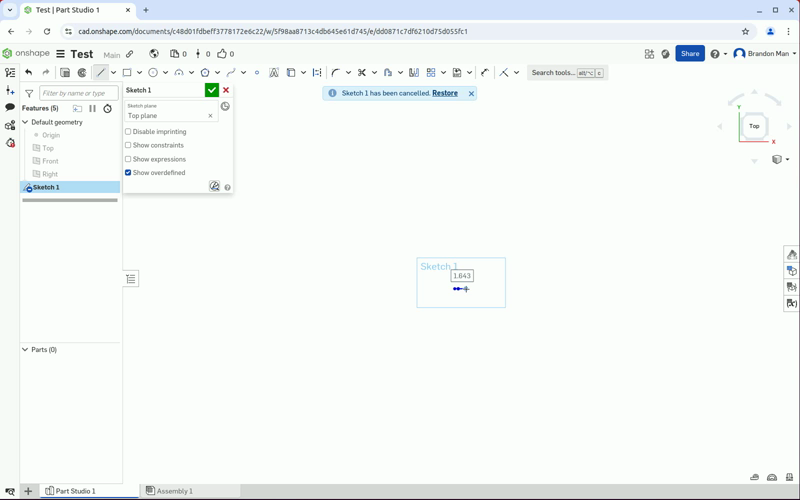
mouse_move(496, 288)
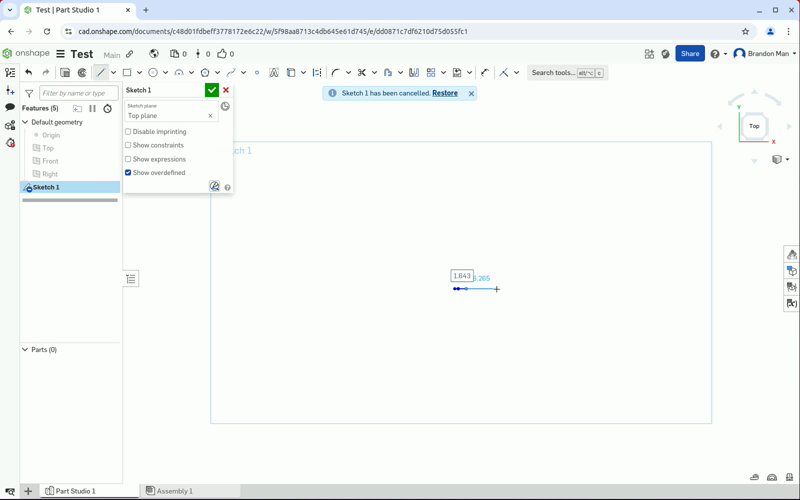
mouse_move(466, 277)
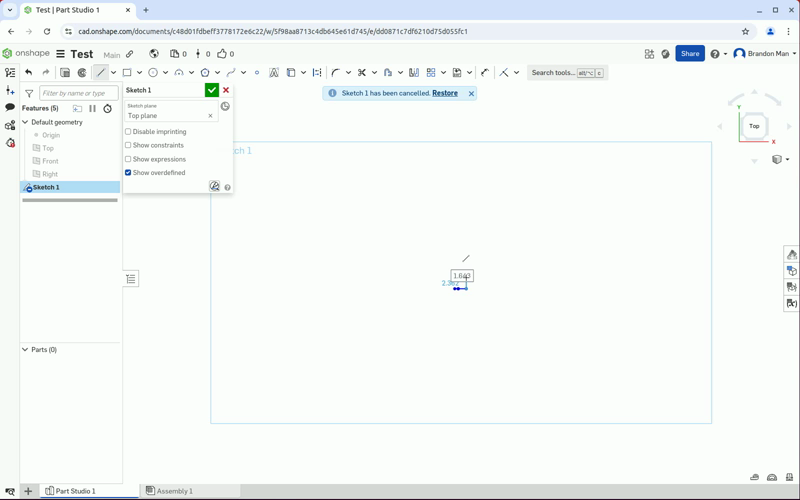
click(466, 277)
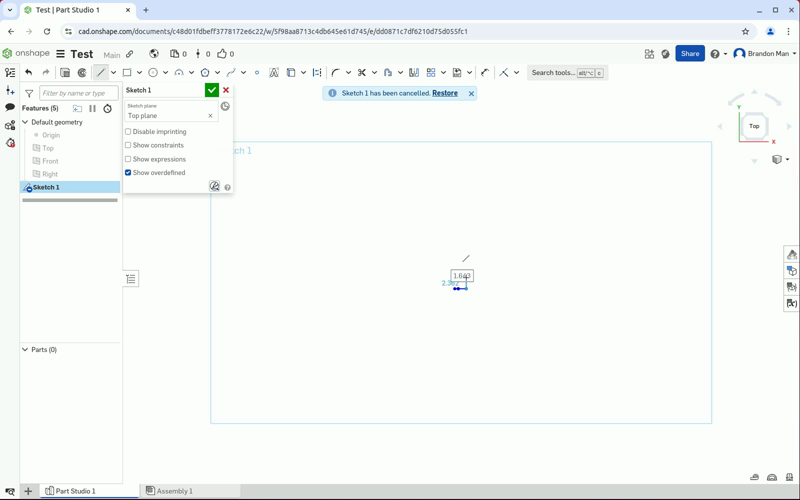
key_up(shift)
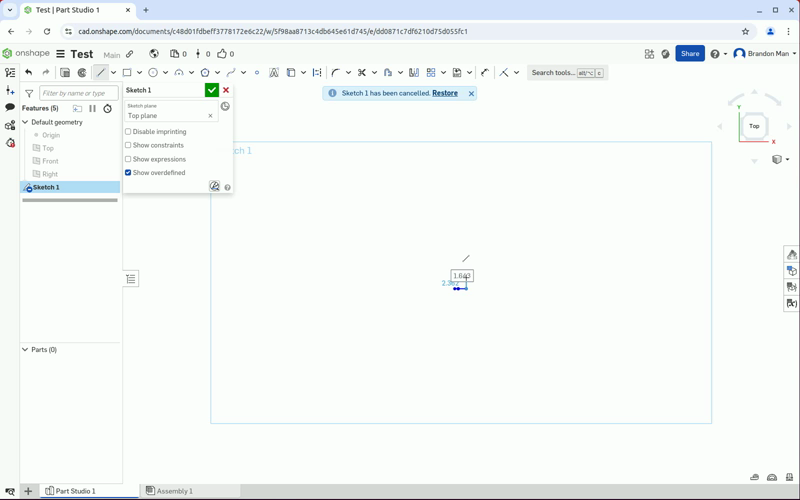
key_down(shift)
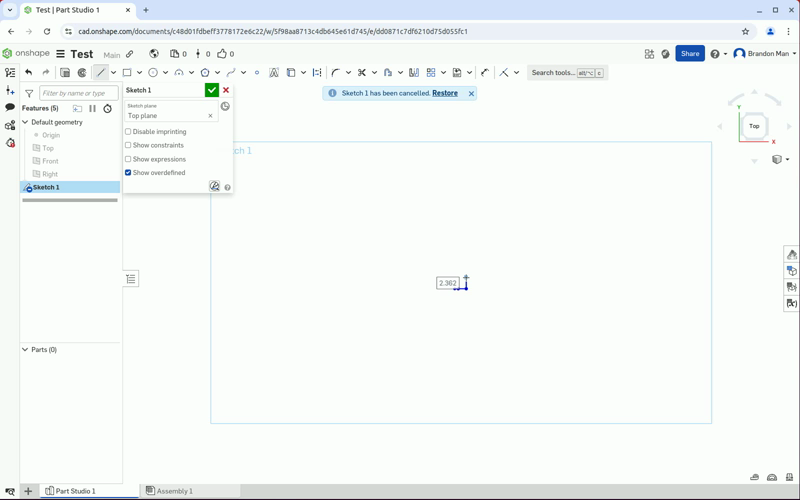
mouse_move(496, 277)
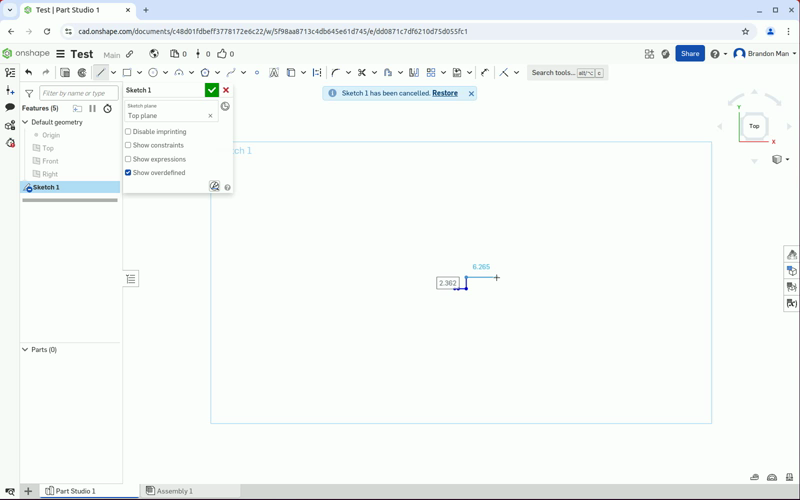
mouse_move(454, 277)
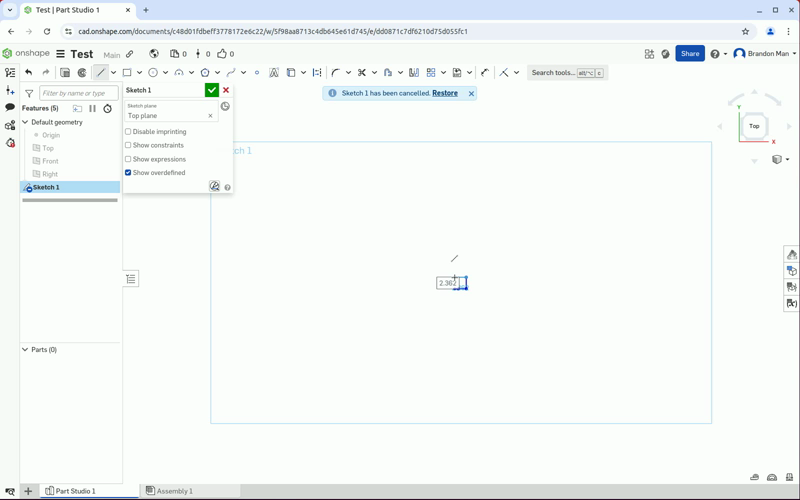
click(454, 277)
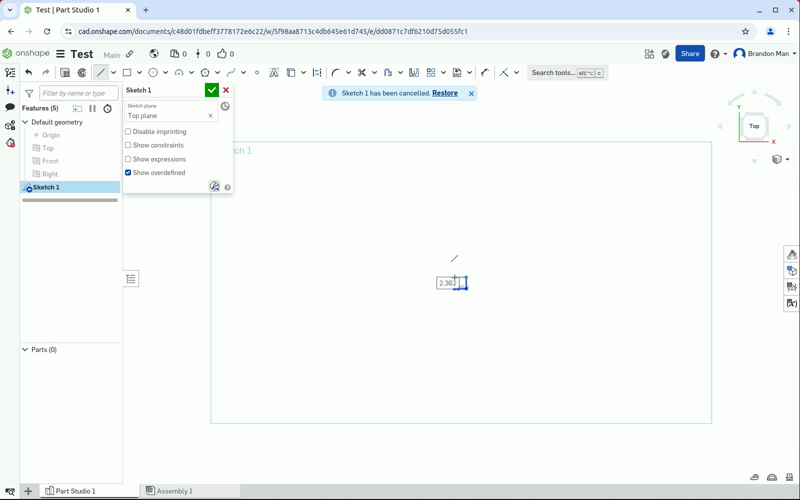
key_up(shift)
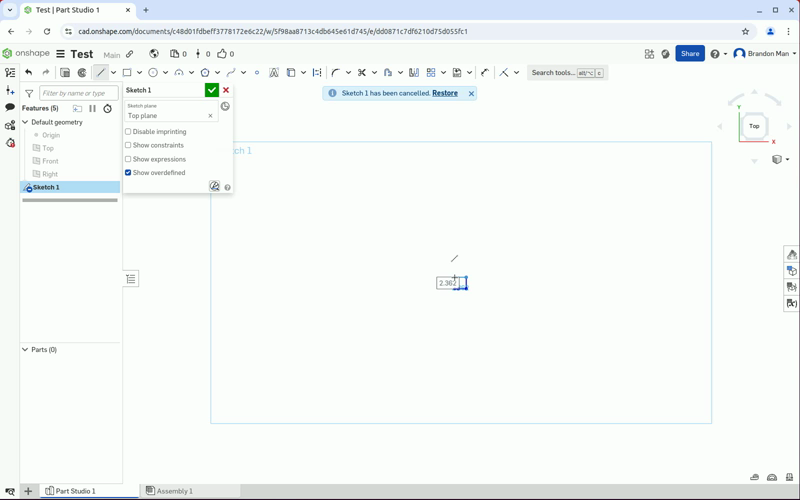
mouse_move(484, 277)
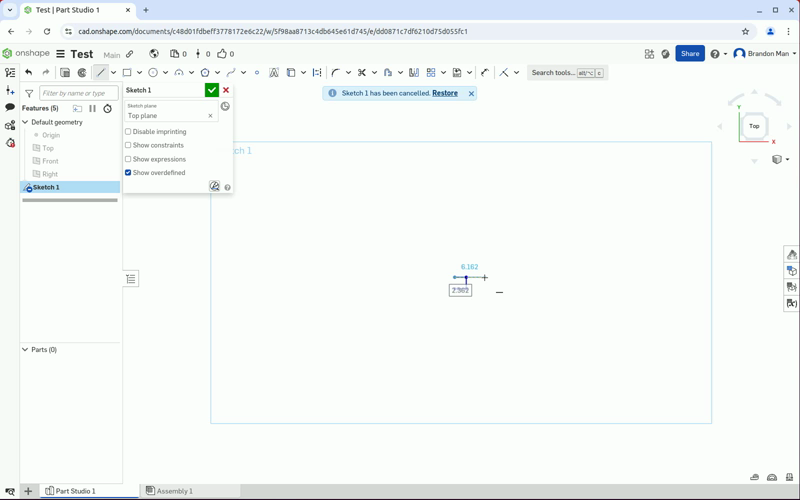
key_down(shift)
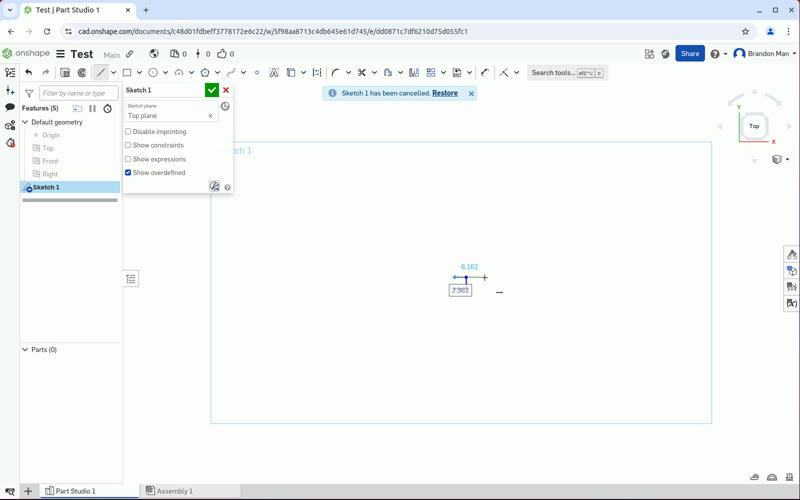
mouse_move(454, 288)
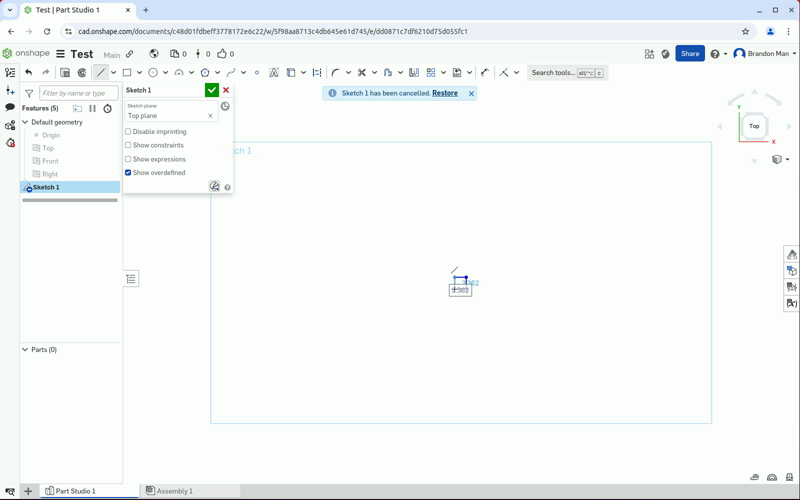
scroll(6)
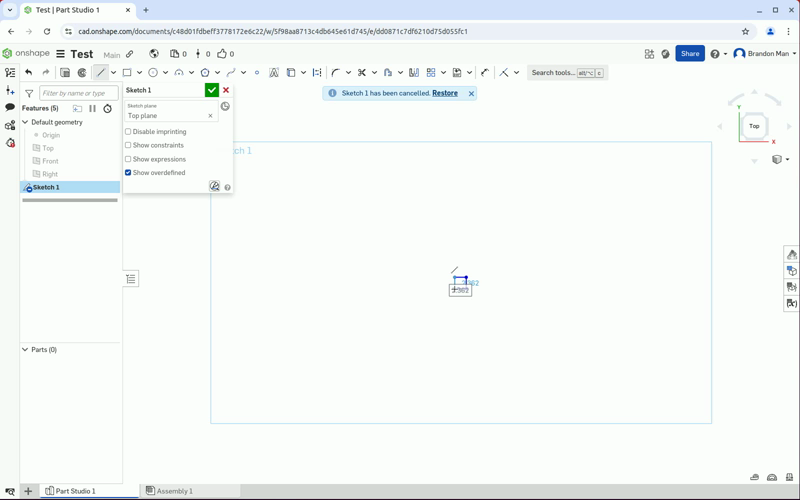
scroll(6)
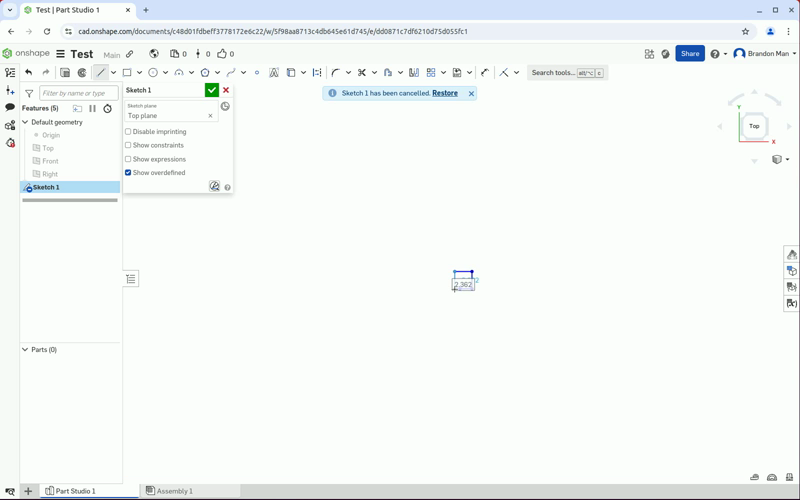
scroll(6)
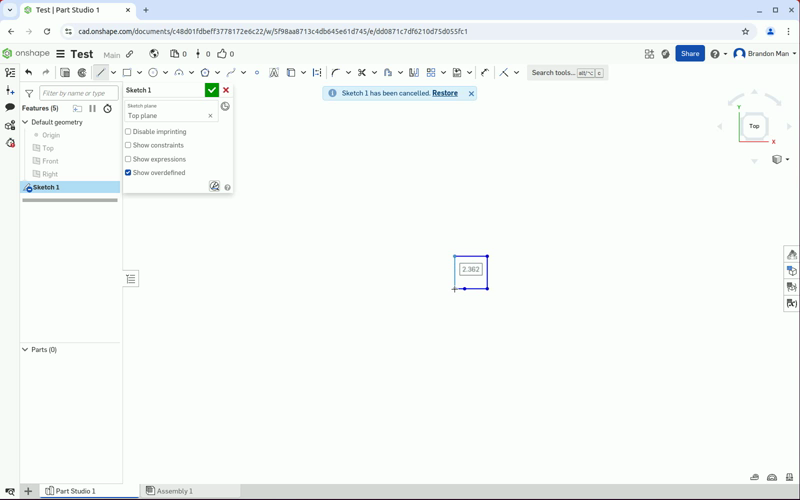
scroll(6)
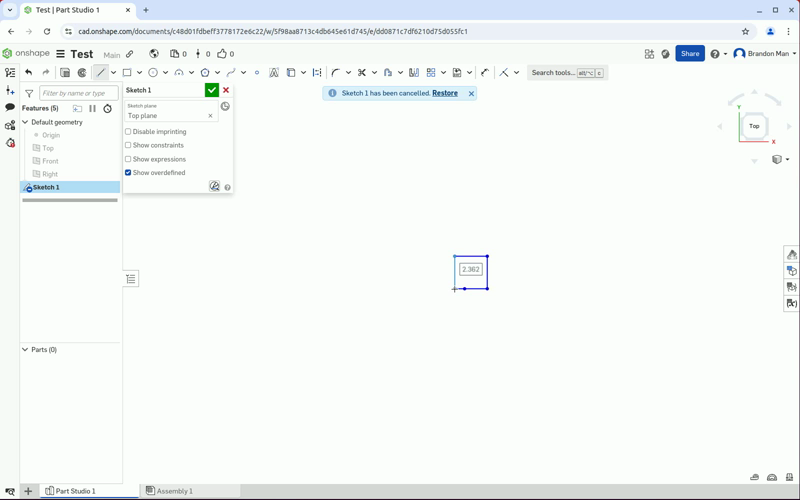
scroll(6)
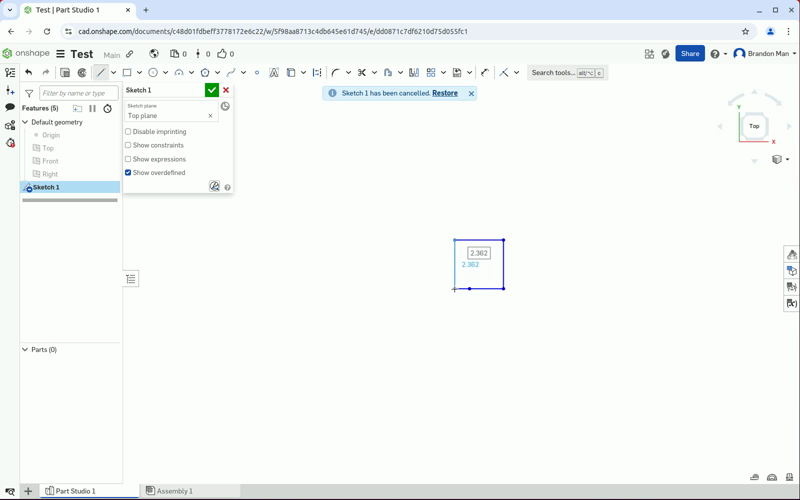
scroll(6)
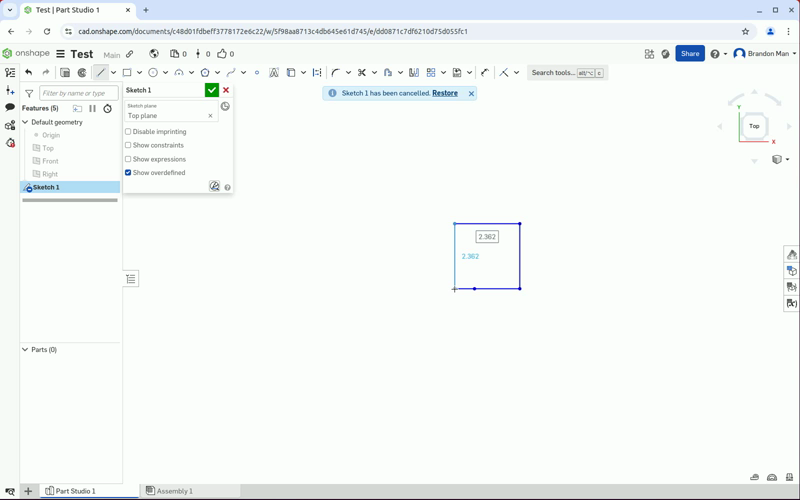
scroll(6)
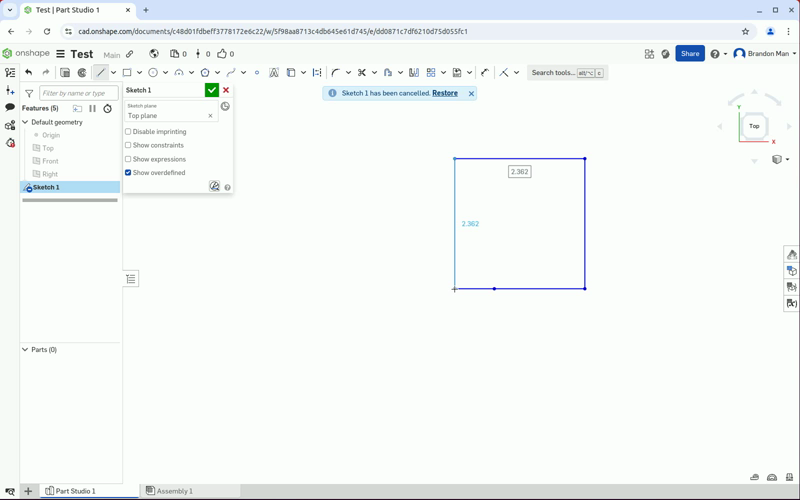
key_up(shift)
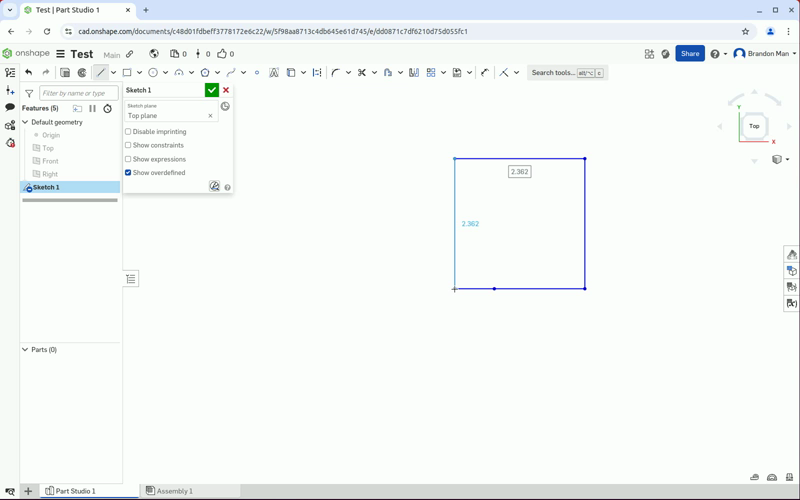
click(454, 288)
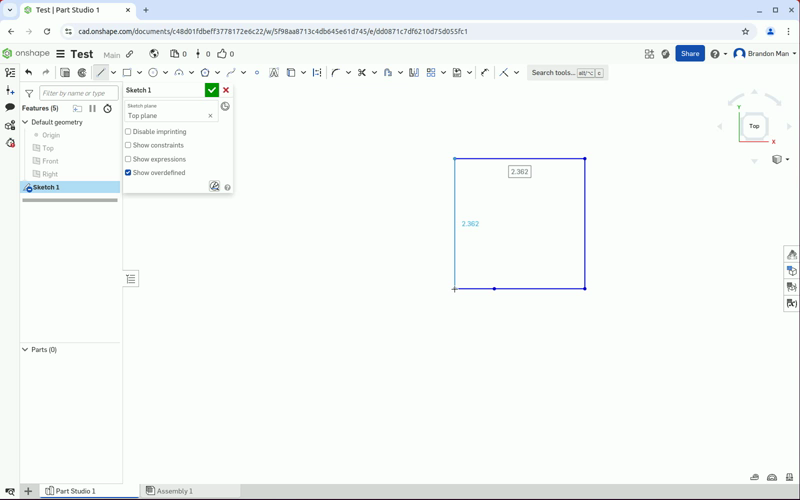
scroll(-6)
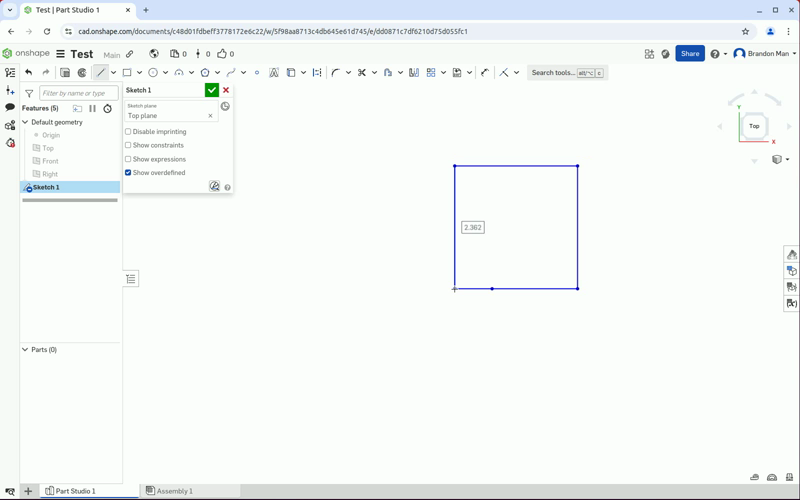
scroll(-6)
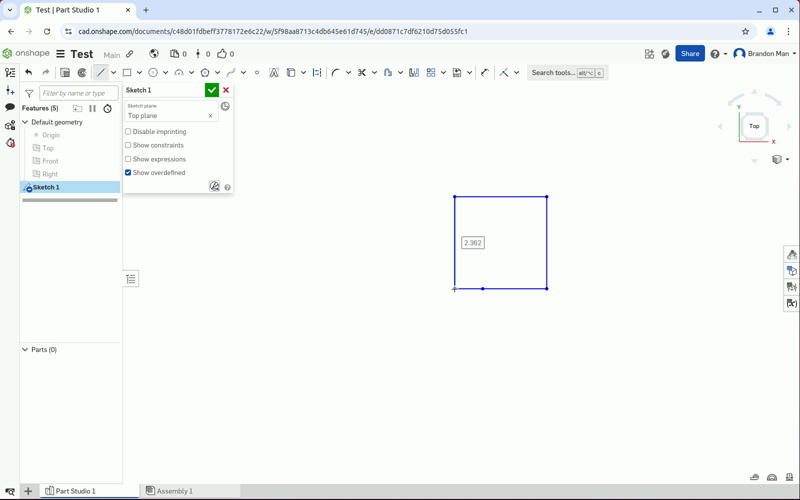
scroll(-6)
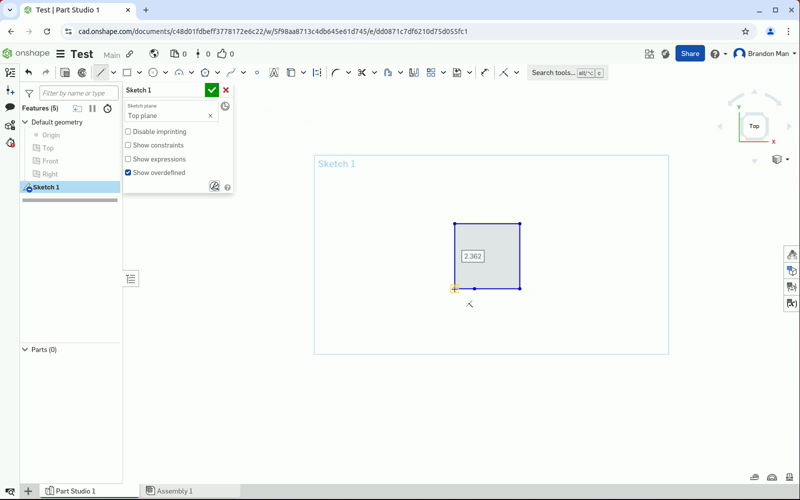
scroll(-6)
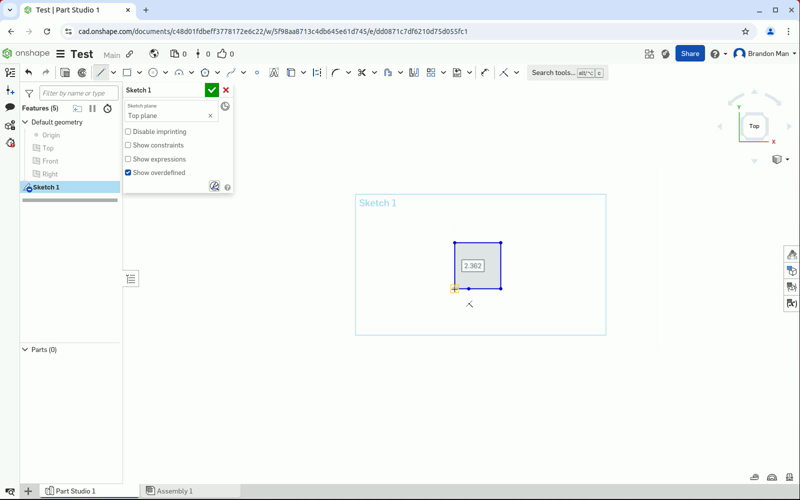
scroll(-6)
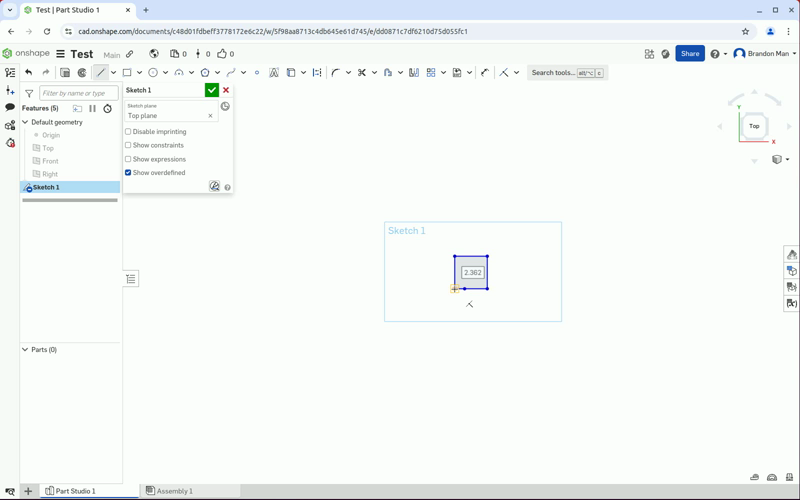
scroll(-6)
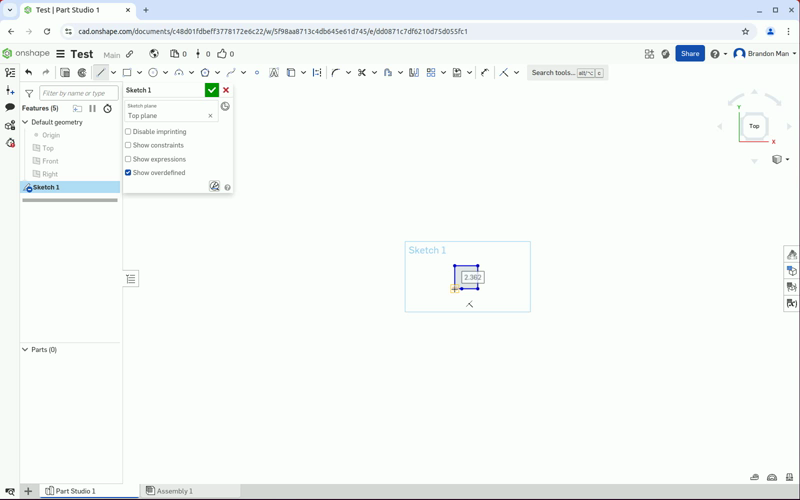
scroll(-6)
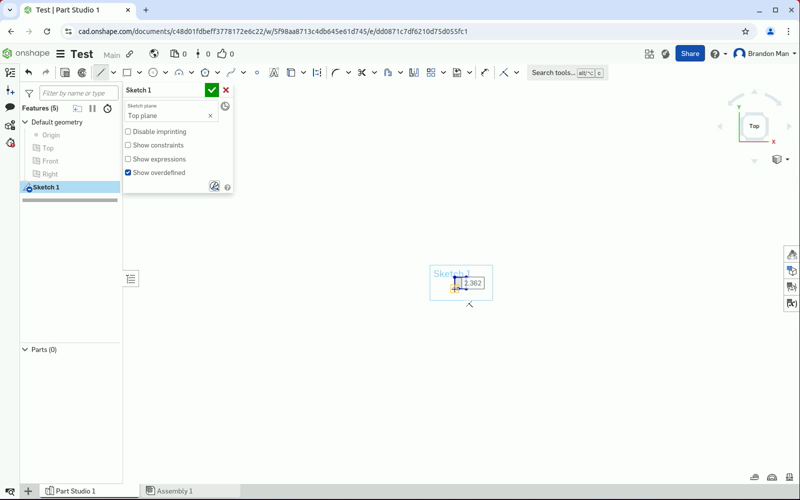
key(esc)
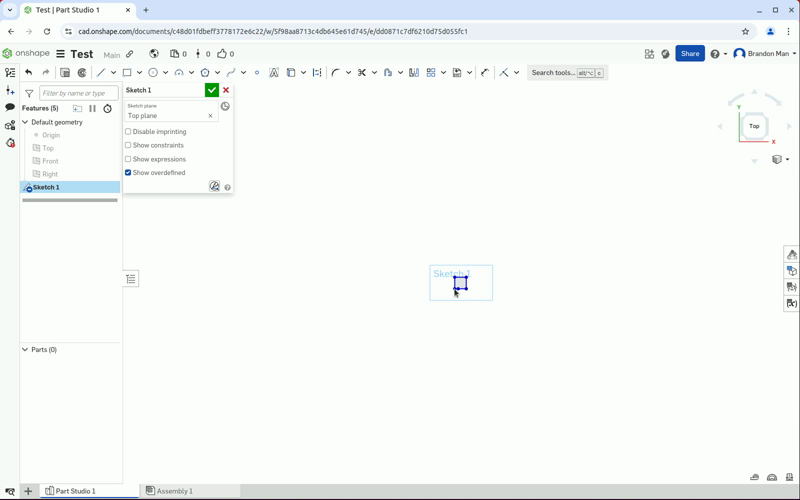
mouse_move(461, 277)
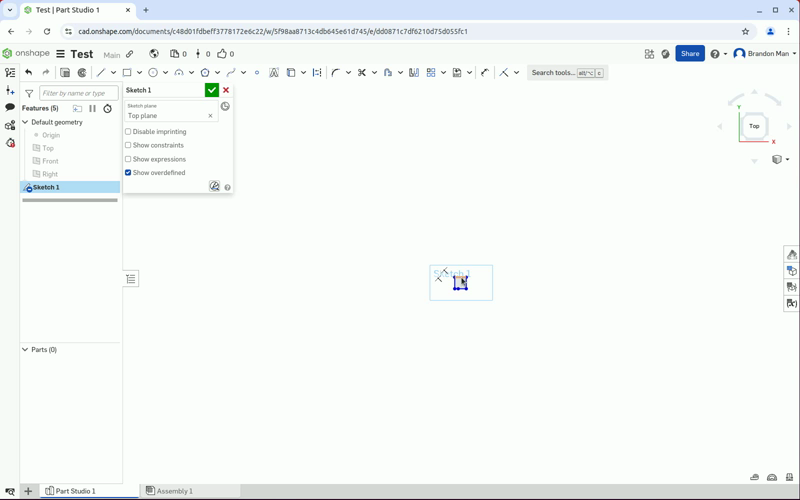
scroll(6)
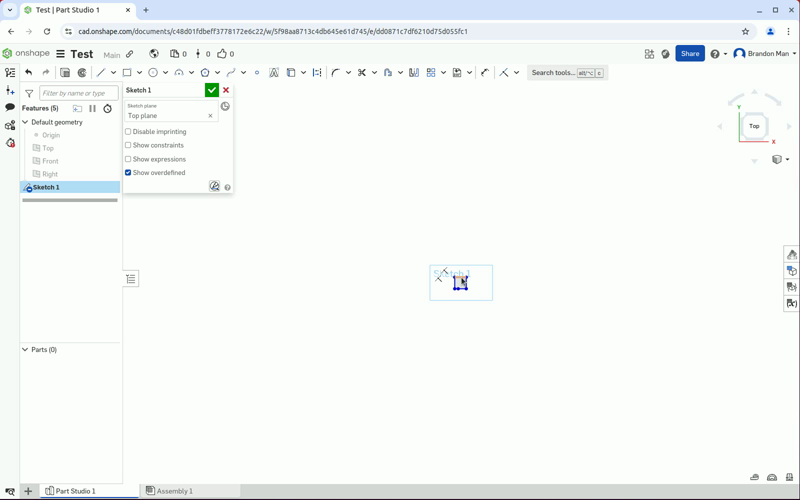
scroll(6)
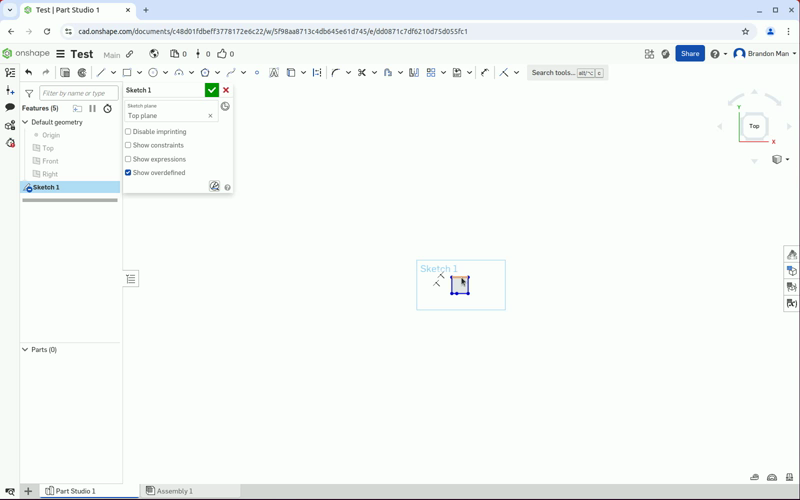
scroll(6)
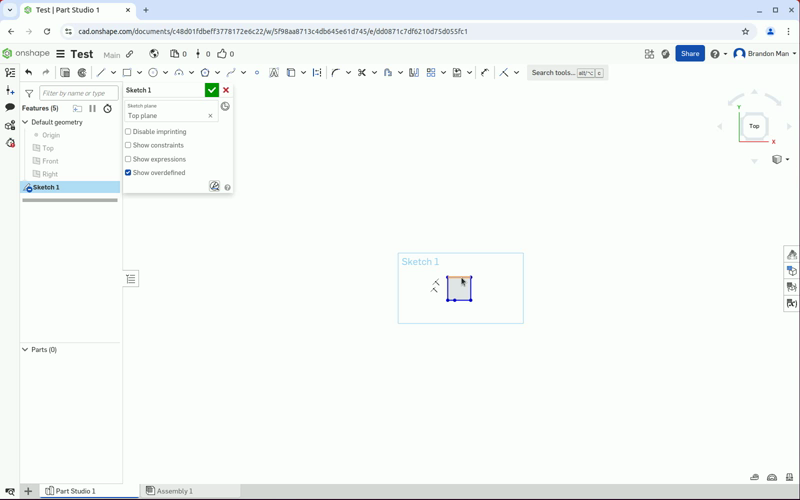
scroll(6)
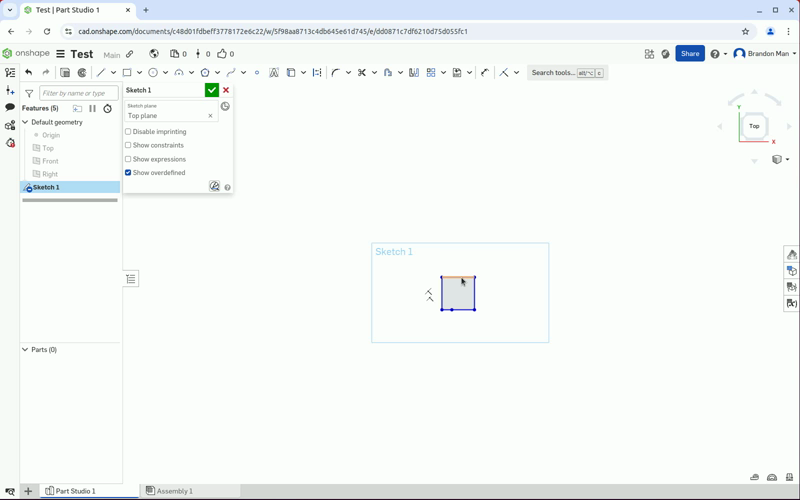
scroll(6)
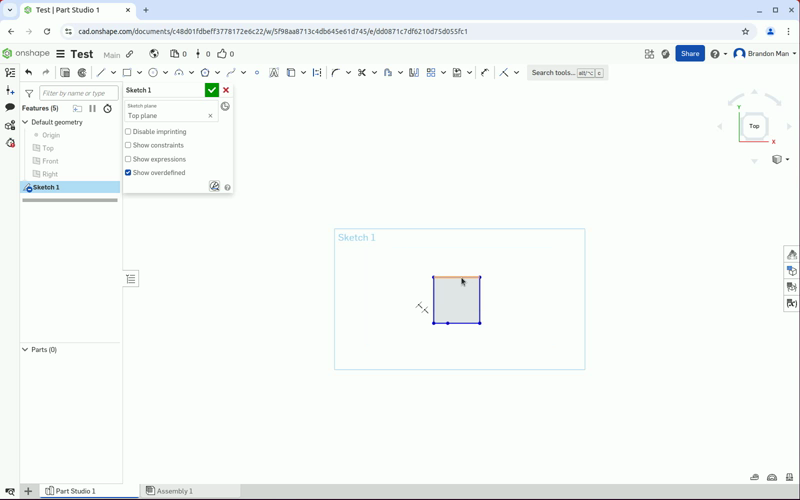
scroll(6)
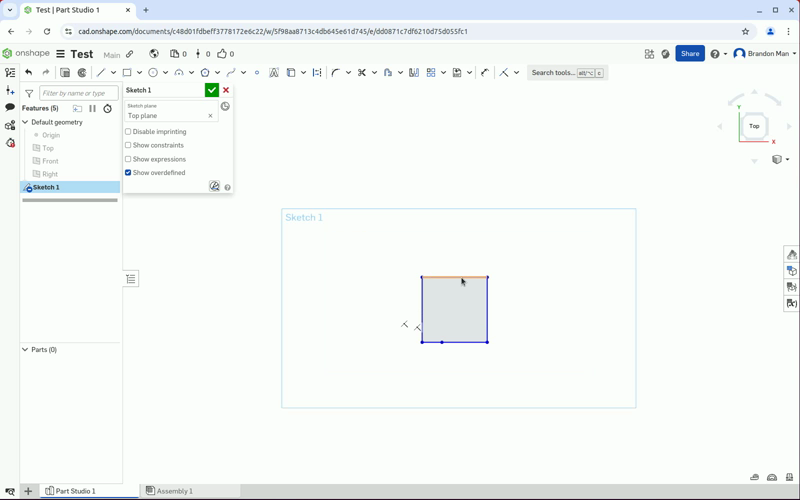
scroll(6)
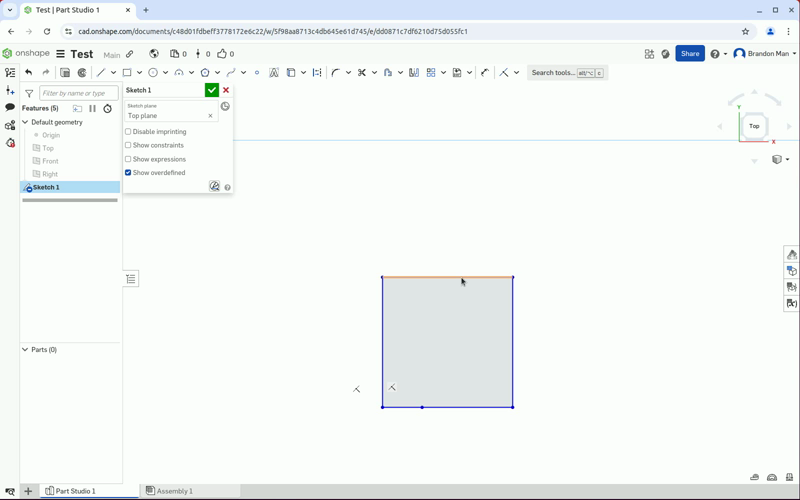
click(461, 277)
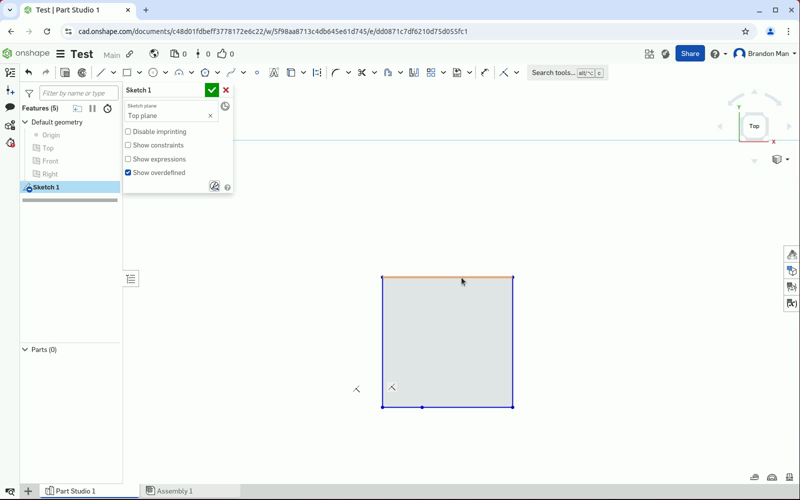
scroll(-6)
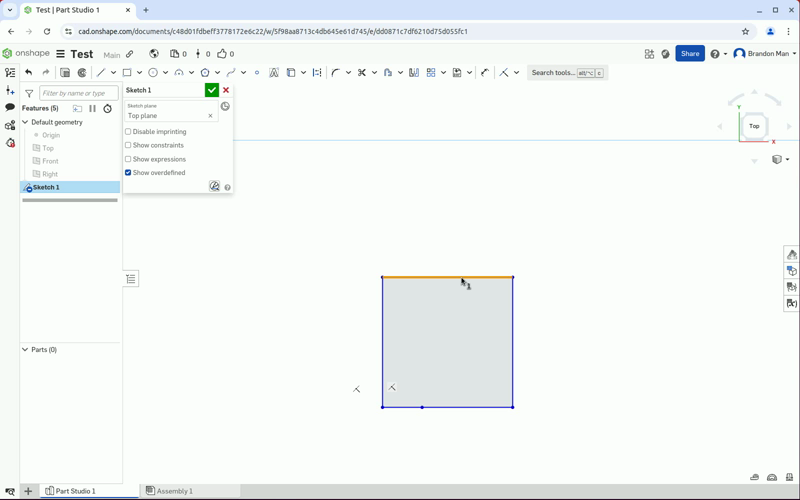
scroll(-6)
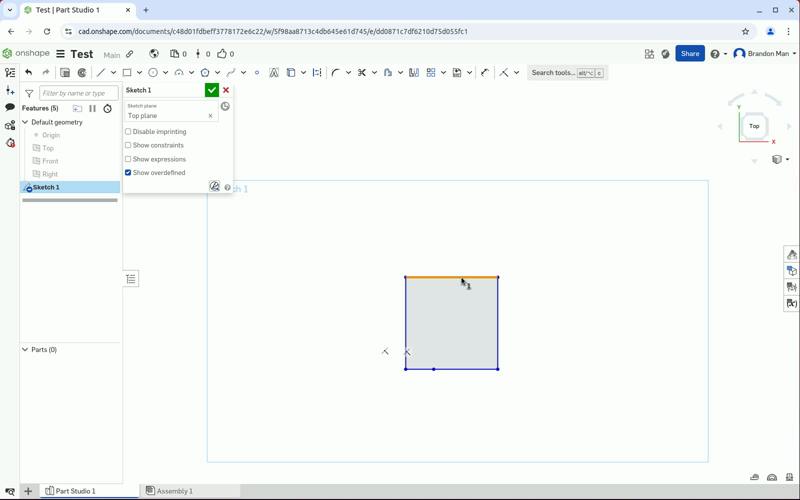
scroll(-6)
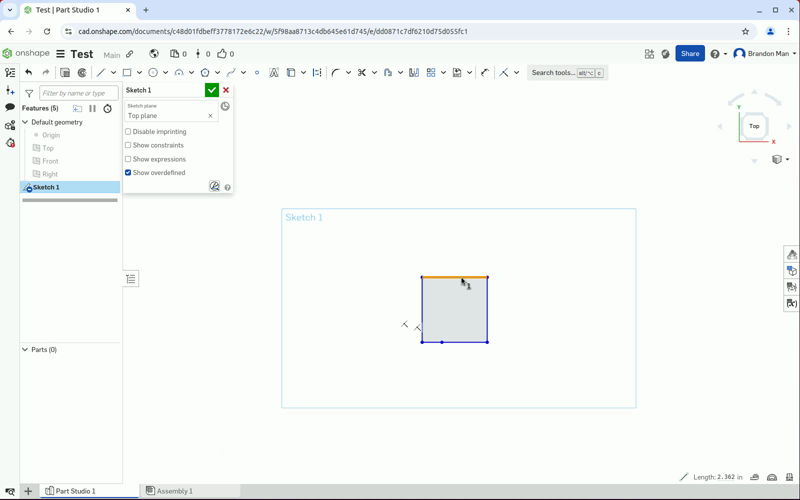
scroll(-6)
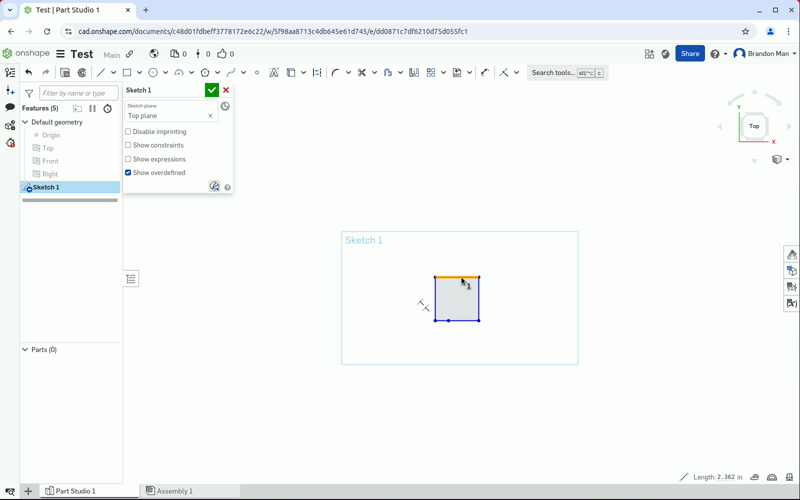
scroll(-6)
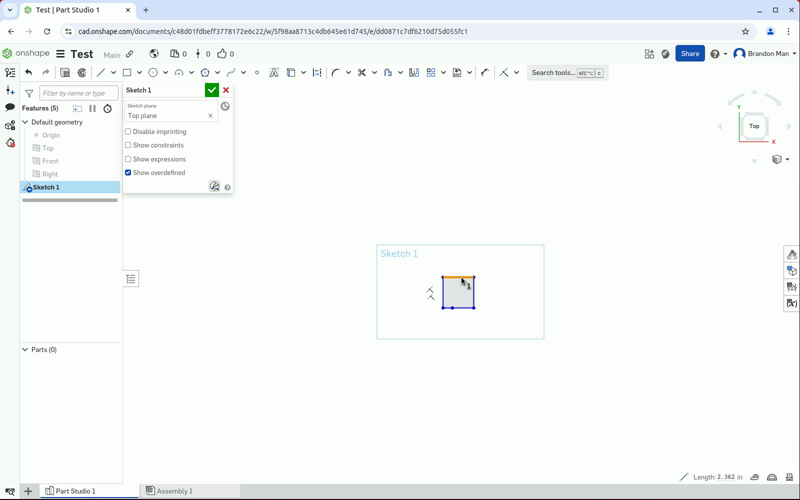
scroll(-6)
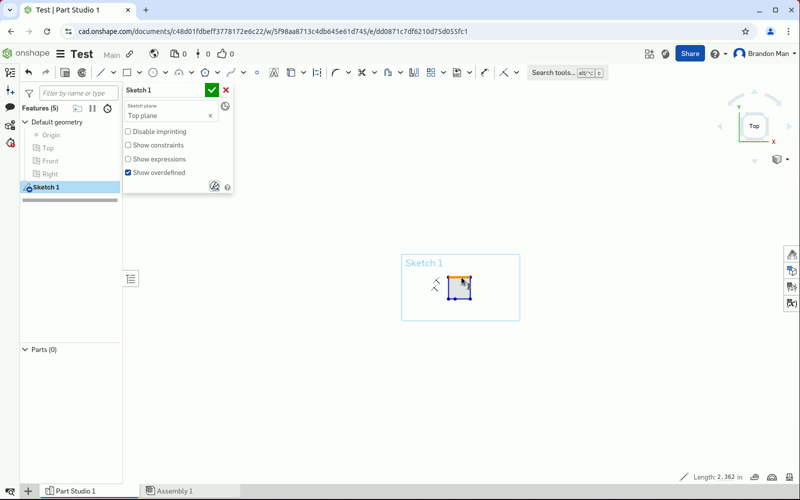
scroll(-6)
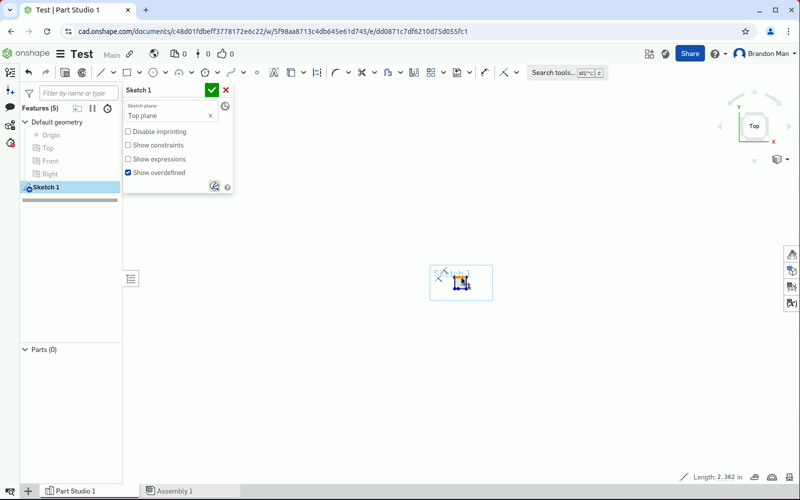
mouse_move(73, 352)
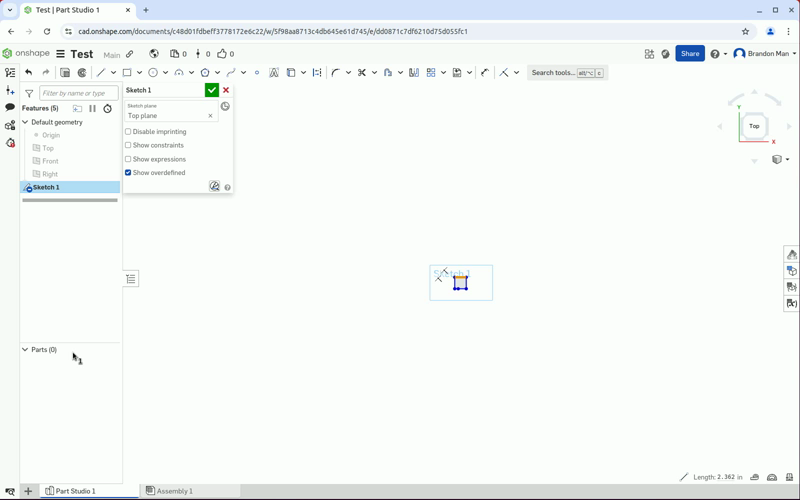
key(shift+y)
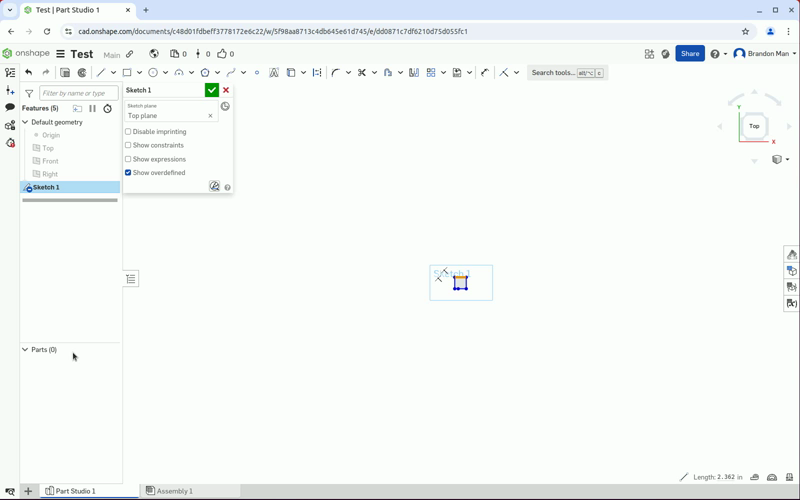
key(shift+e)
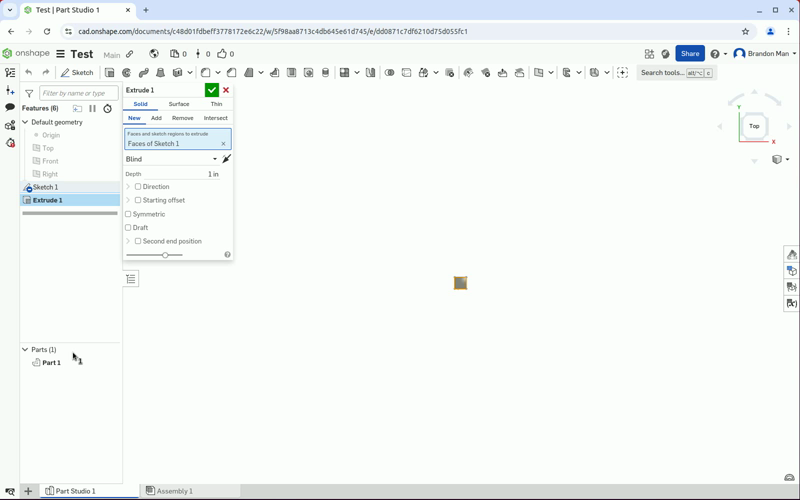
mouse_move(143, 106)
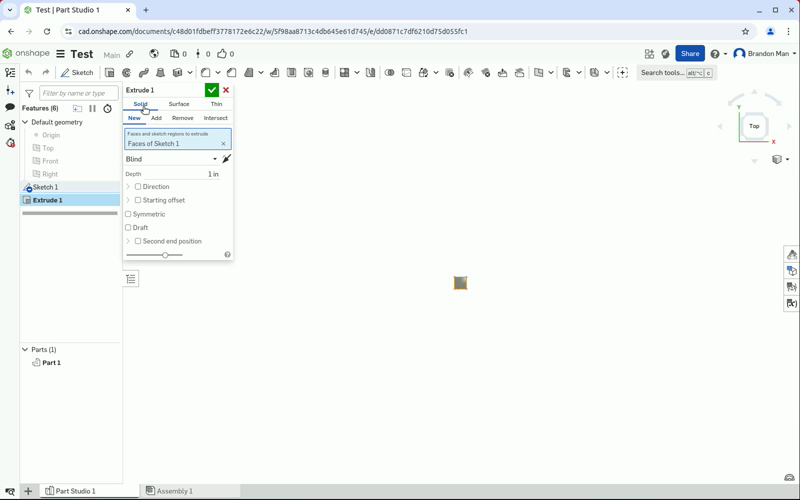
click(143, 106)
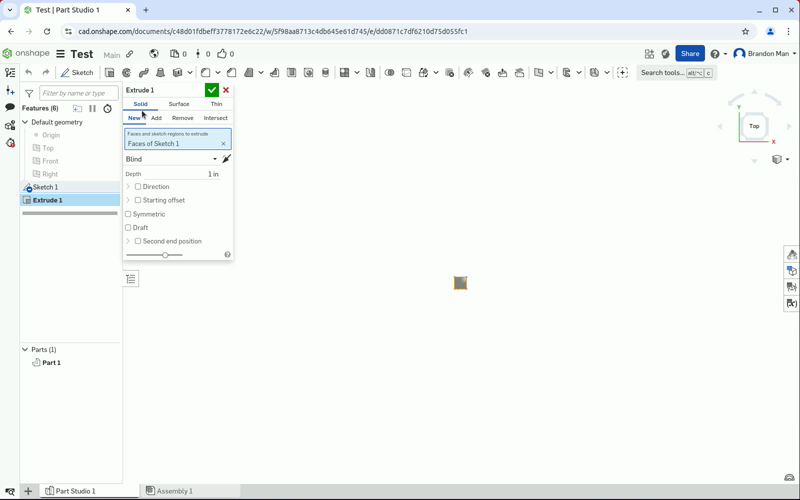
mouse_move(137, 120)
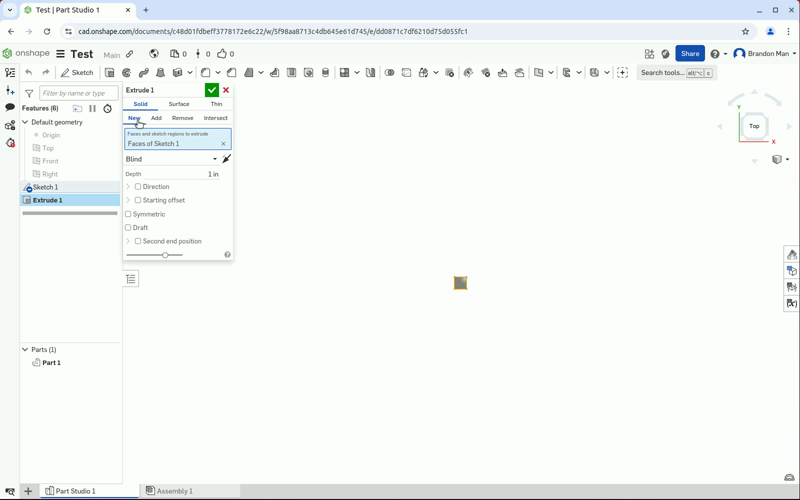
click(137, 120)
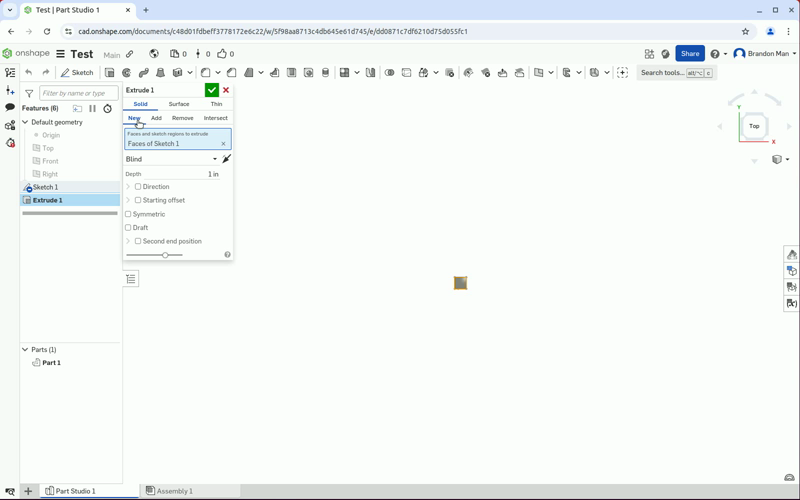
key(tab, 4)
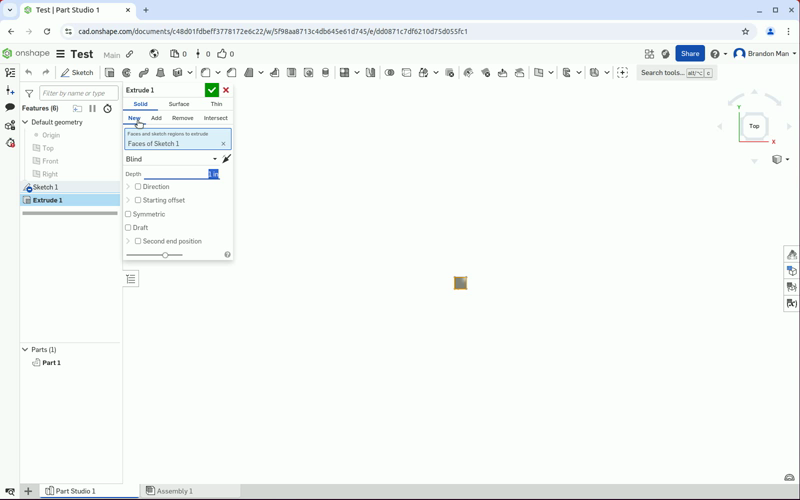
text(23.108)
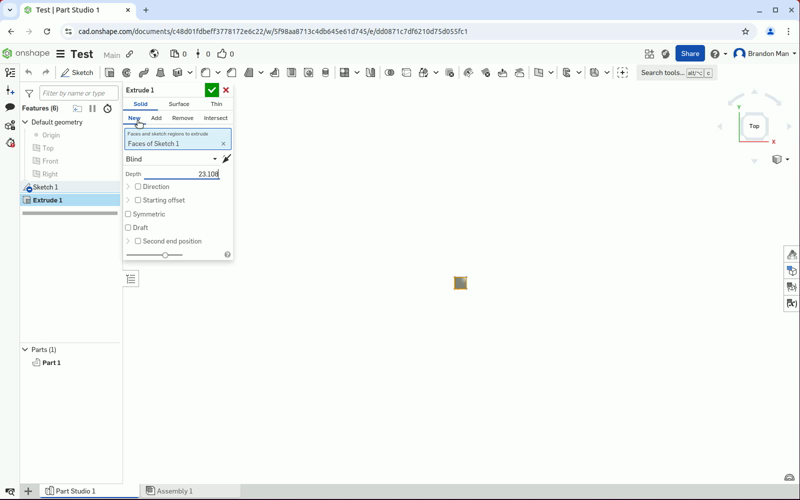
key(enter)
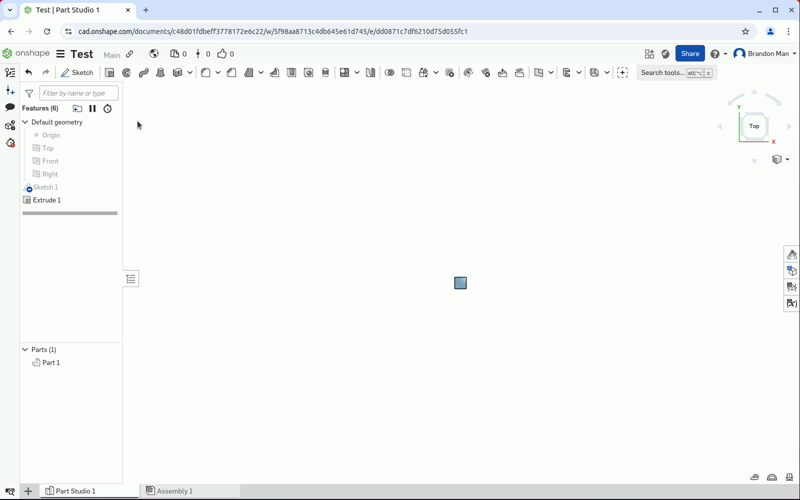
key(shift+h)
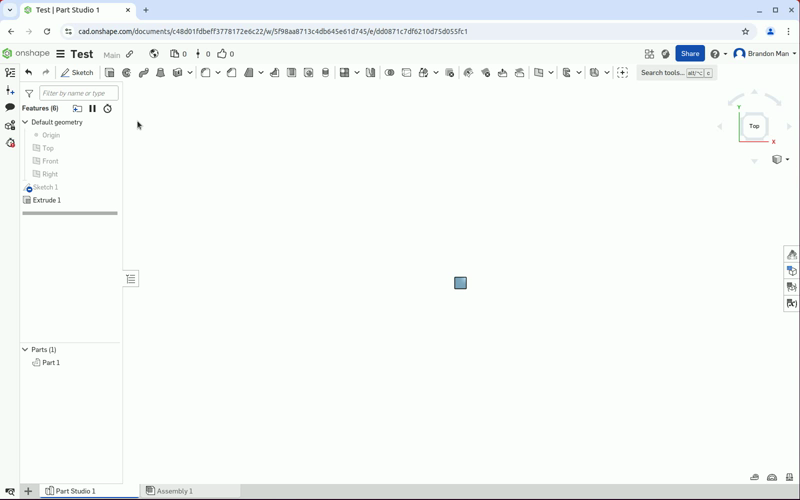
key(shift+h)
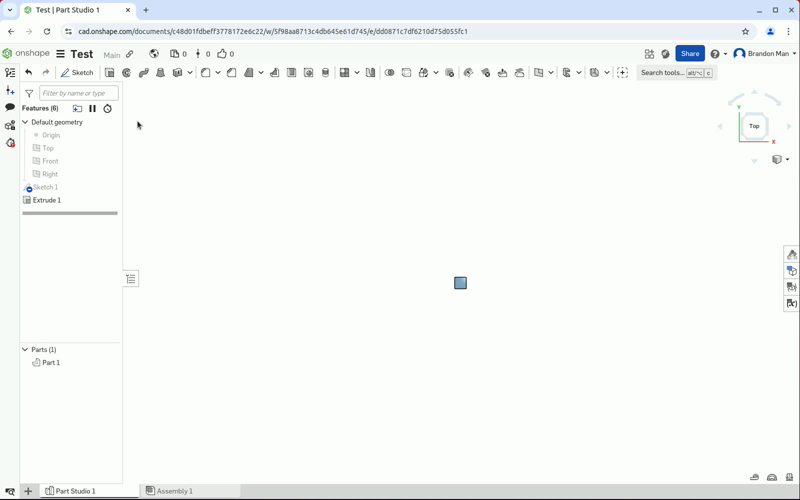
mouse_move(73, 189)
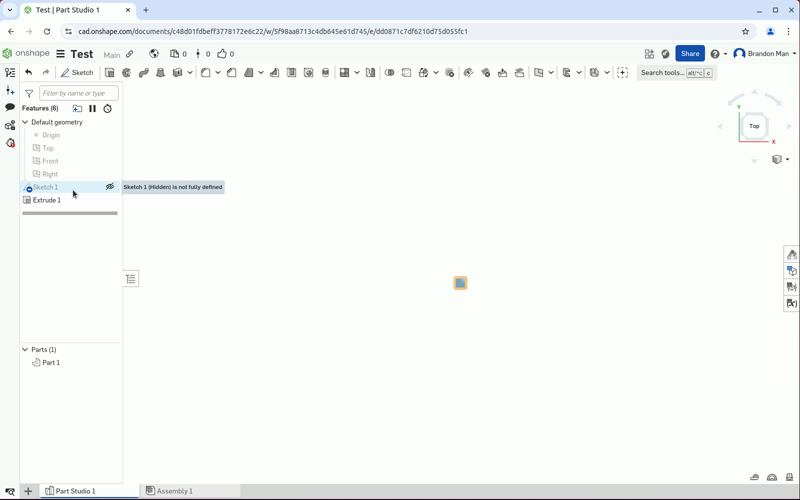
click(73, 189)
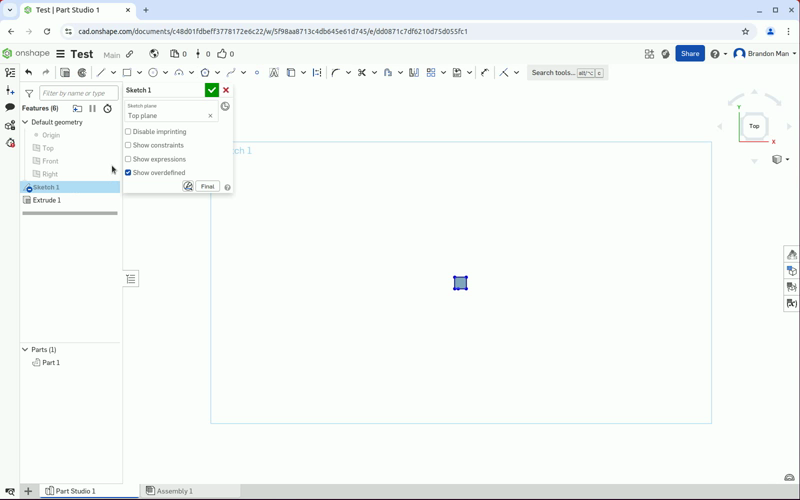
mouse_move(229, 92)
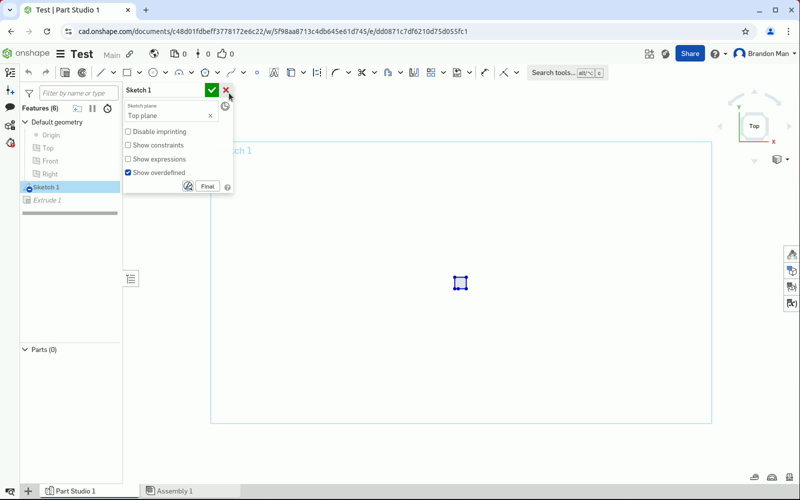
click(229, 92)
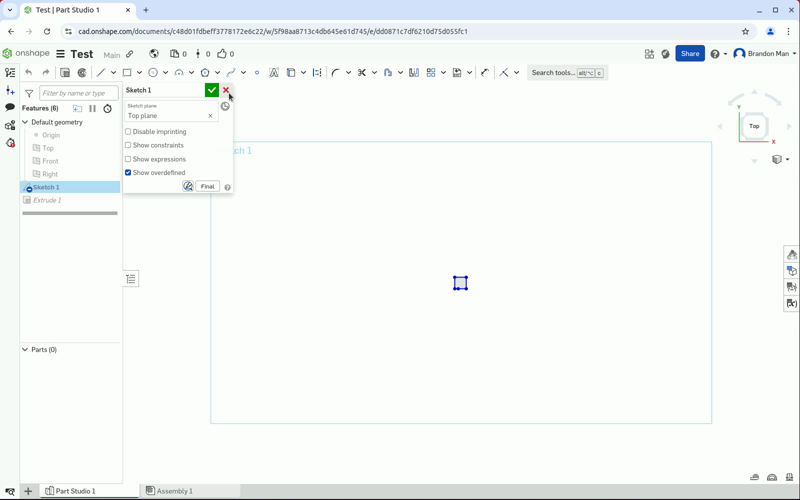
key(shift+s)
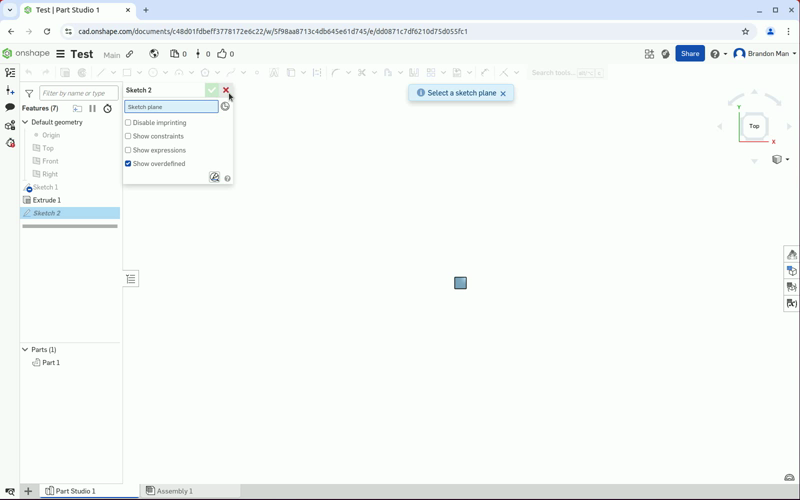
mouse_move(73, 150)
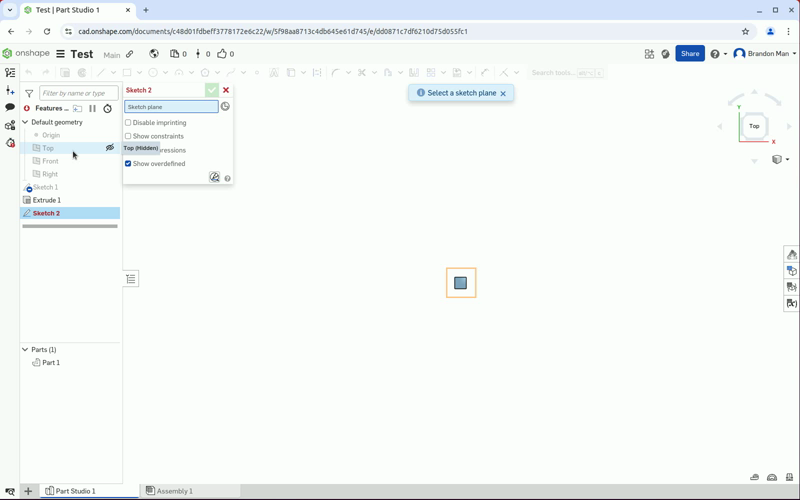
click(73, 150)
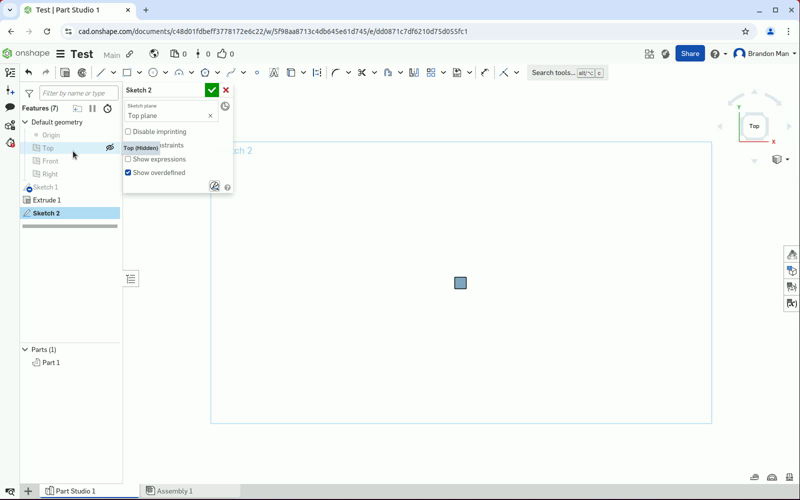
mouse_move(73, 352)
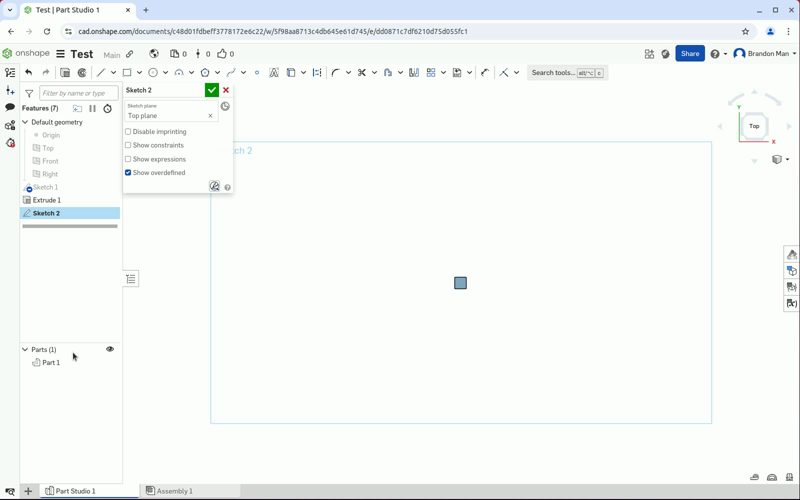
key(y)
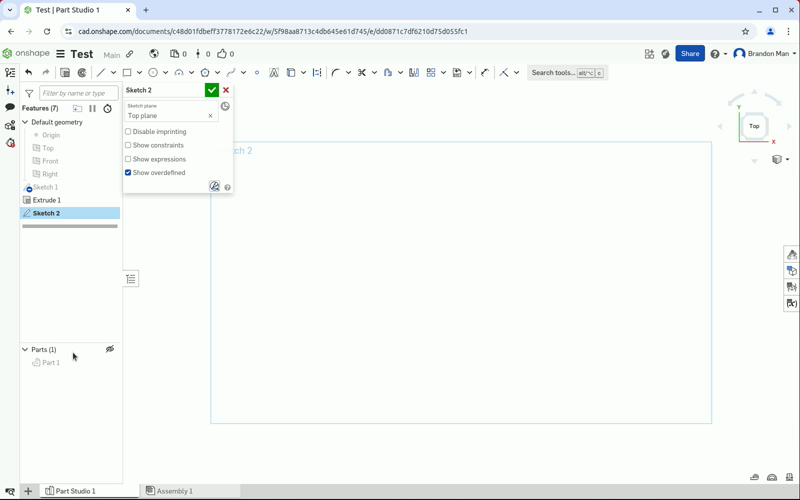
key(l)
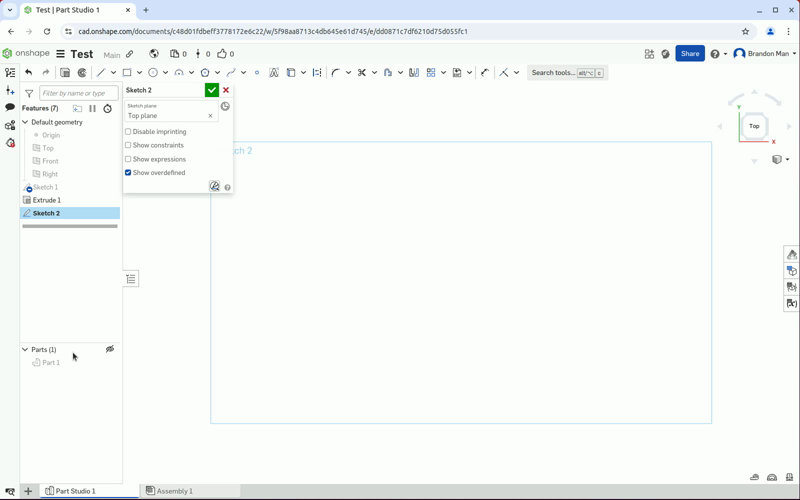
key_down(shift)
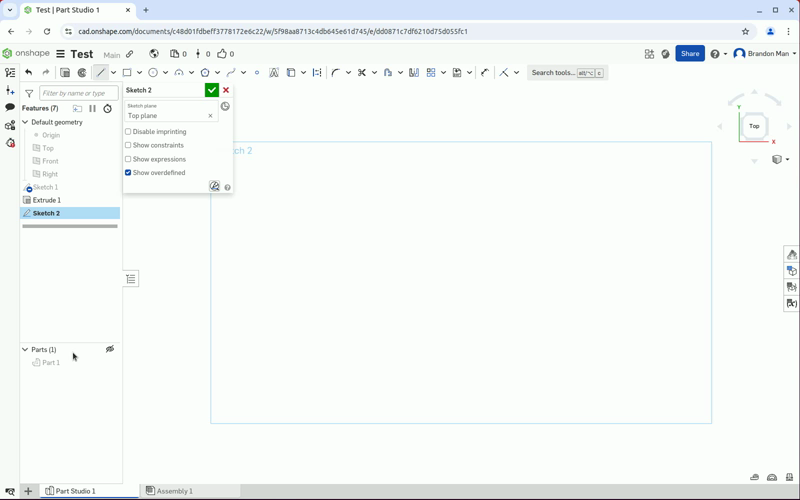
mouse_move(525, 288)
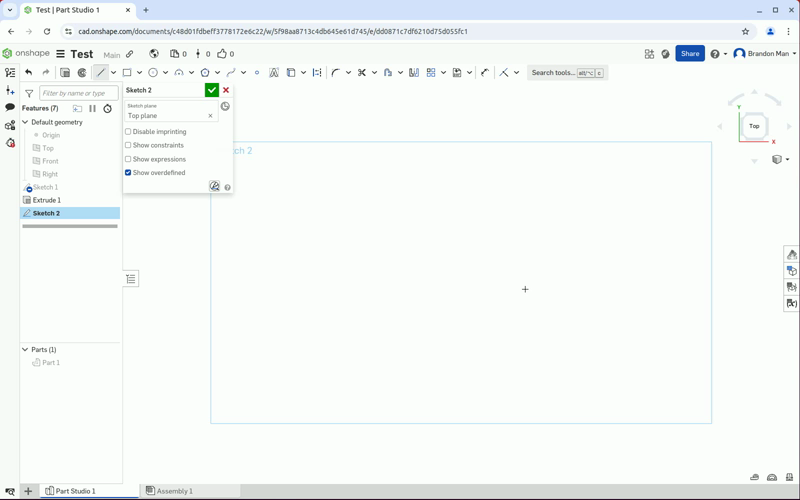
click(525, 288)
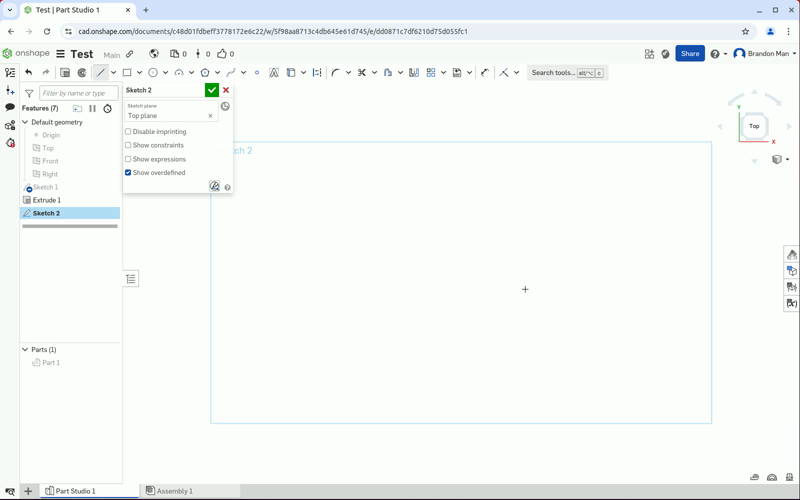
key_up(shift)
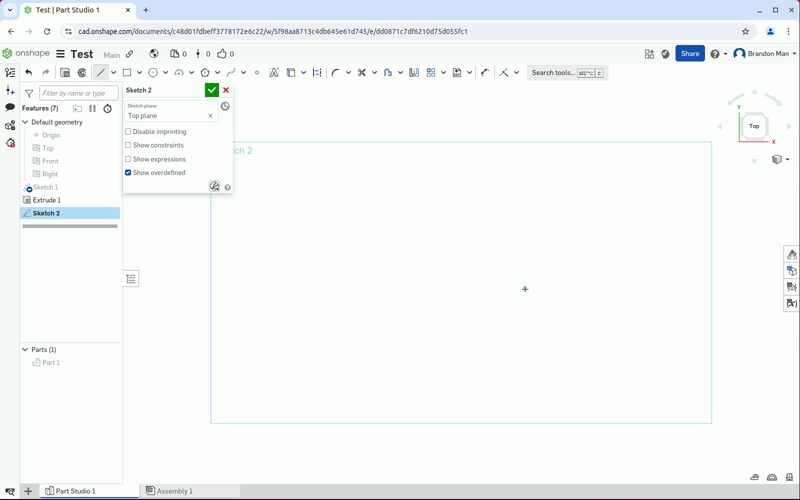
key_down(shift)
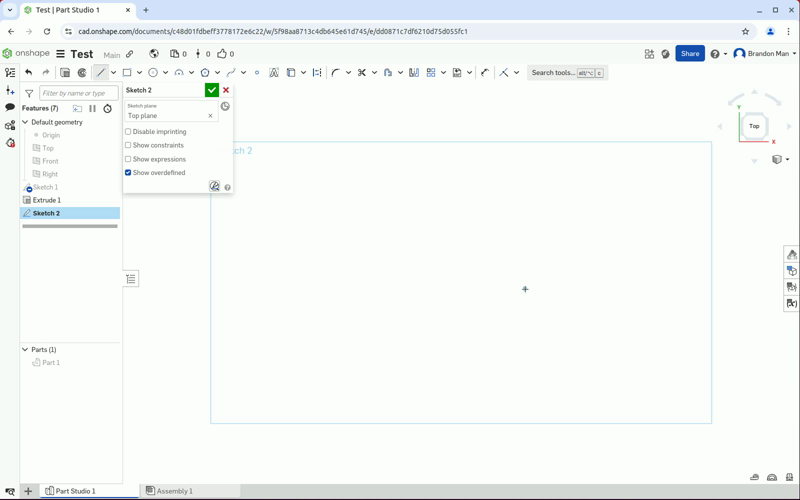
mouse_move(555, 288)
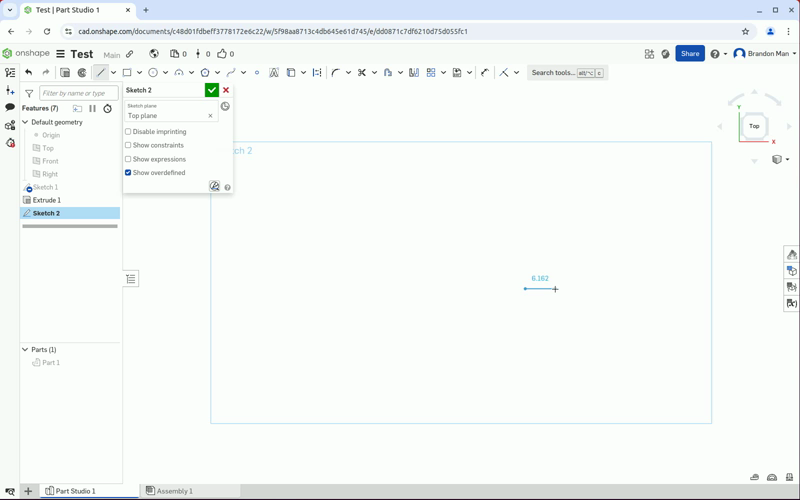
mouse_move(533, 288)
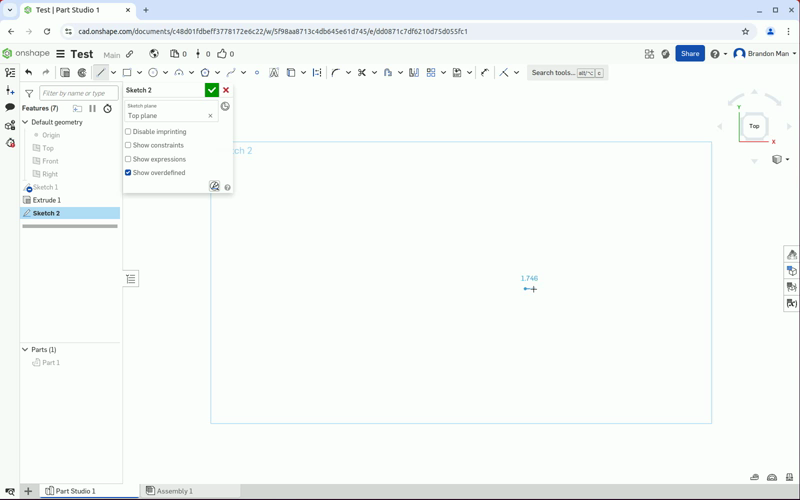
click(533, 288)
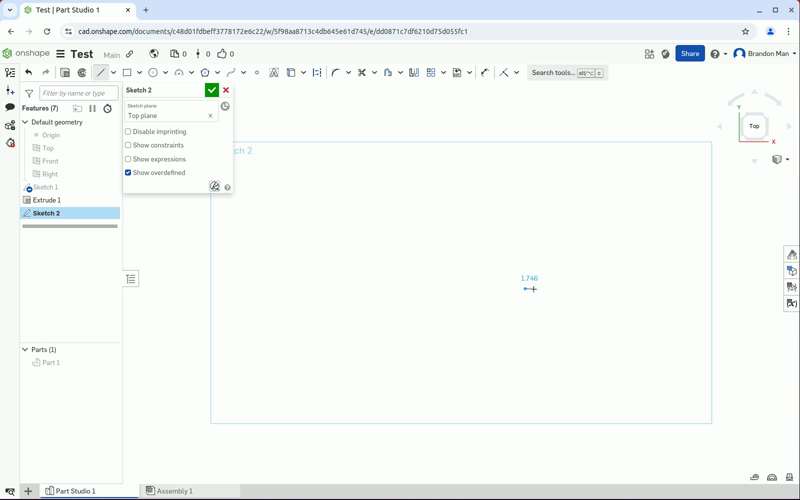
key_up(shift)
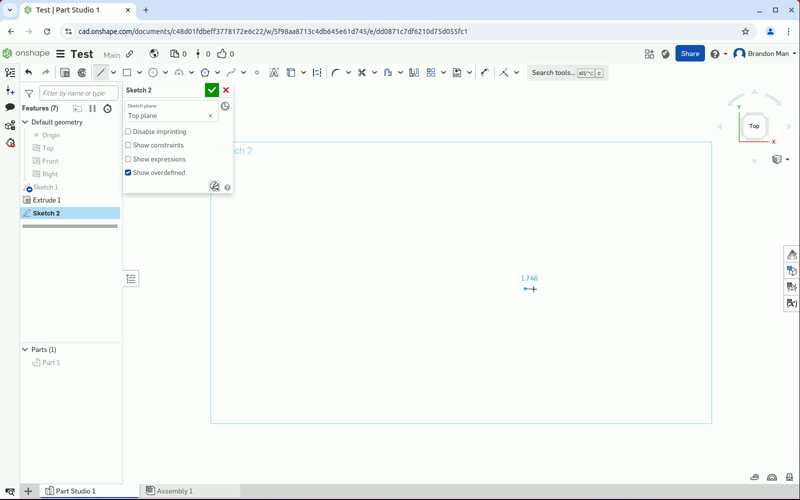
key_down(shift)
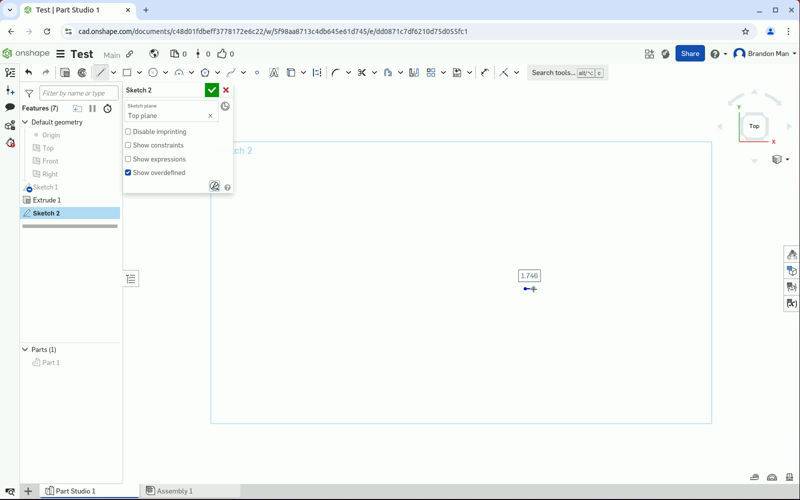
mouse_move(563, 288)
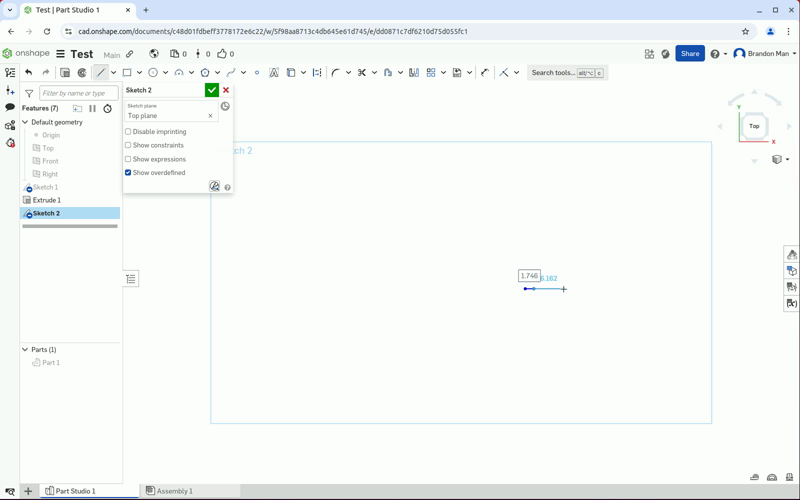
mouse_move(537, 288)
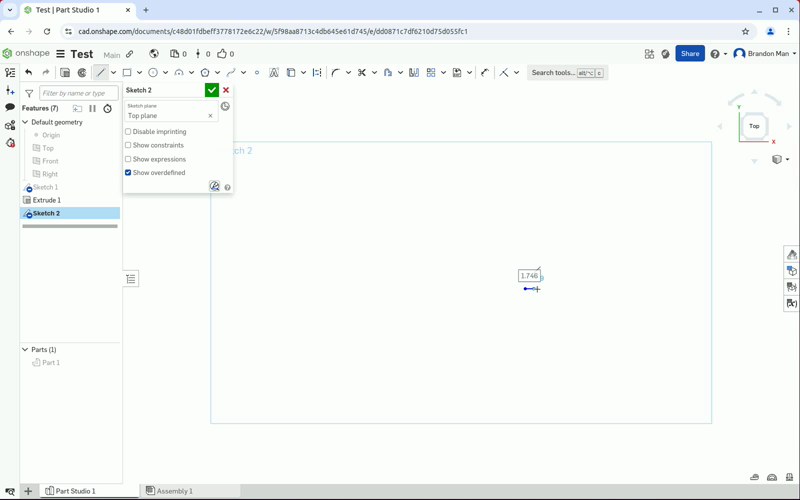
scroll(6)
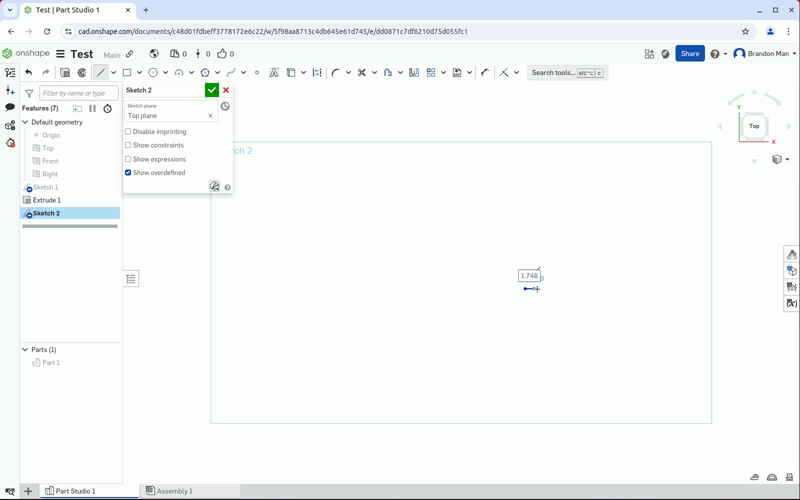
scroll(6)
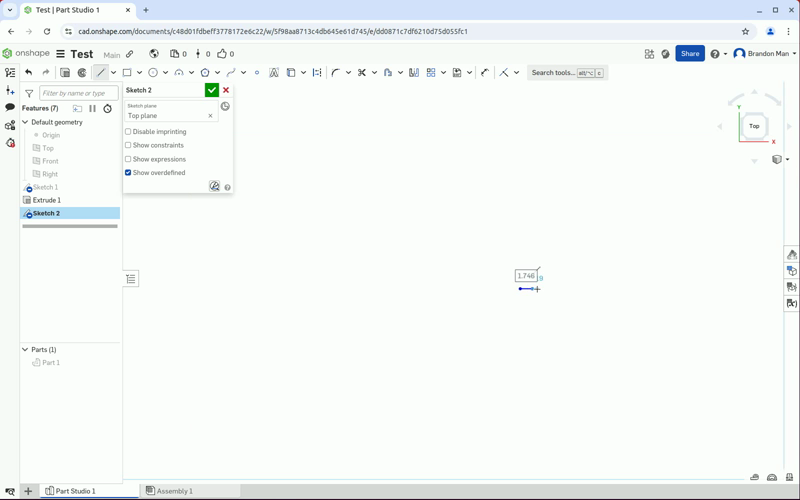
scroll(6)
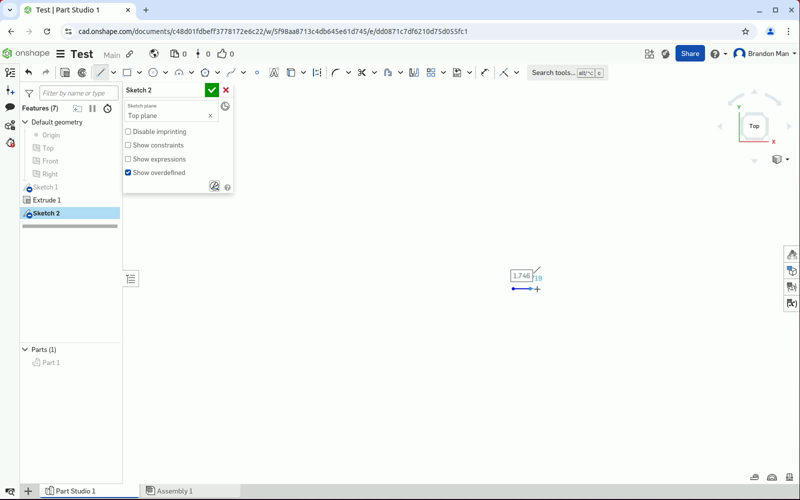
scroll(6)
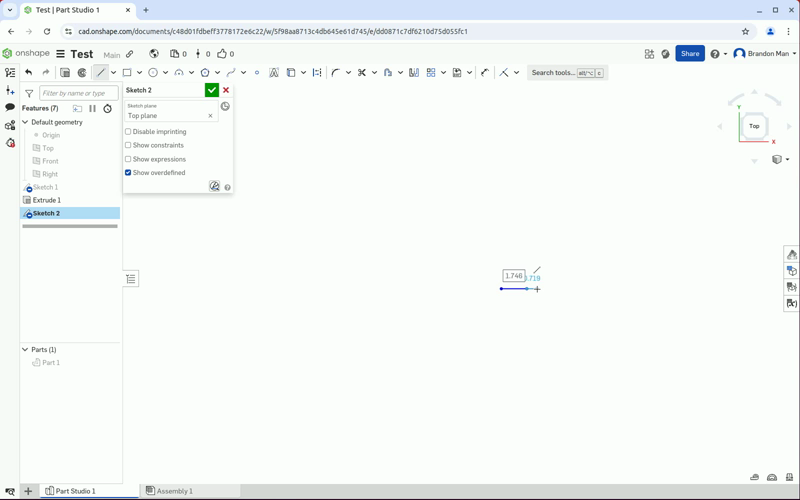
scroll(6)
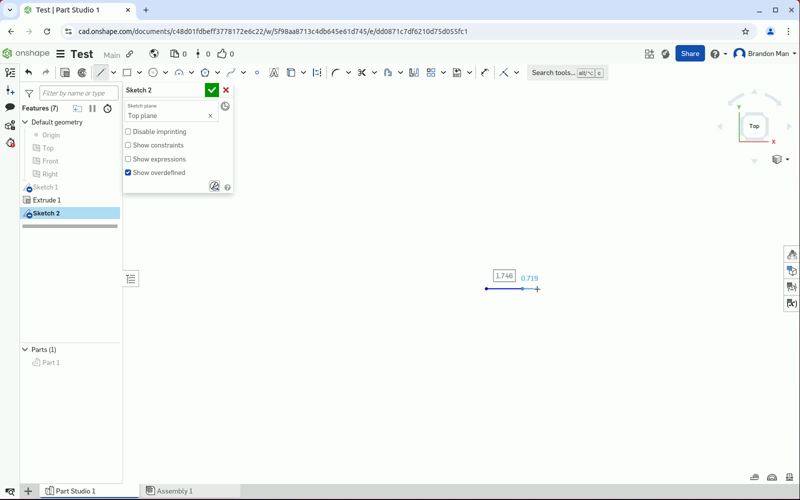
scroll(6)
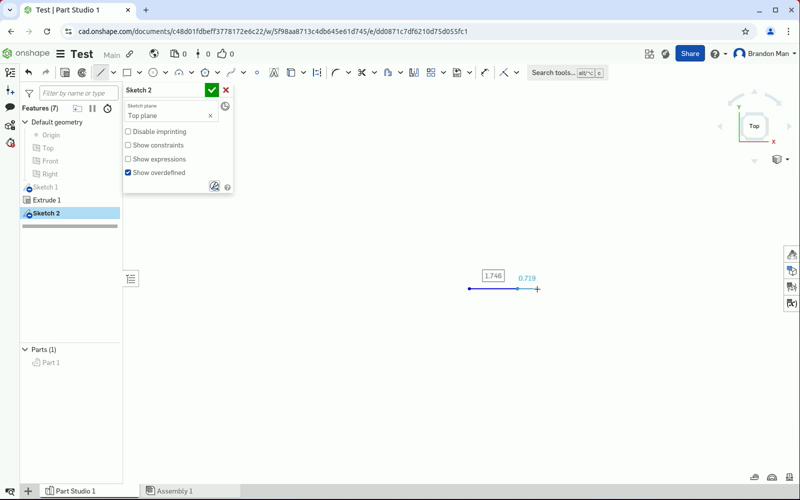
scroll(6)
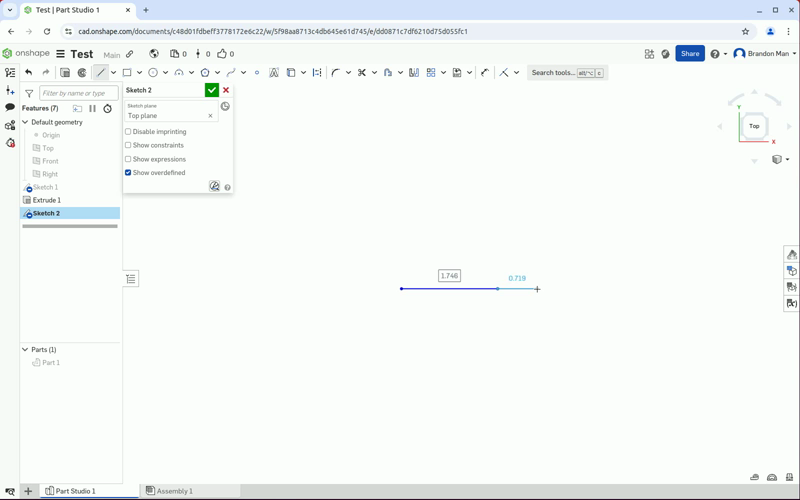
click(537, 288)
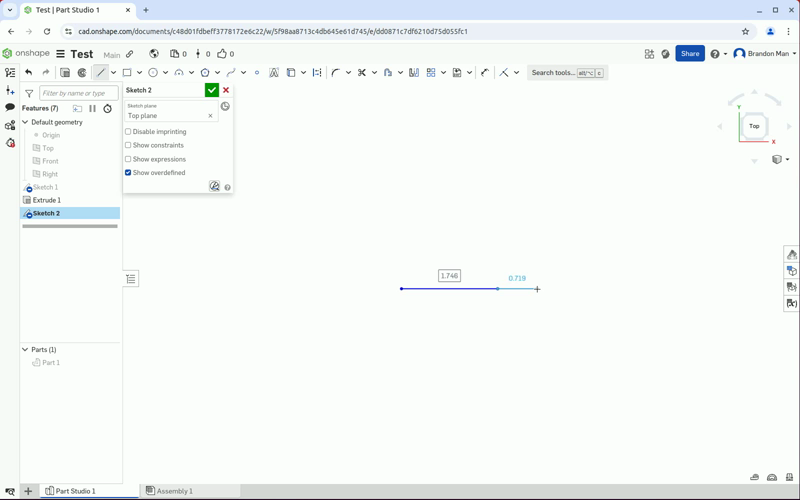
scroll(-6)
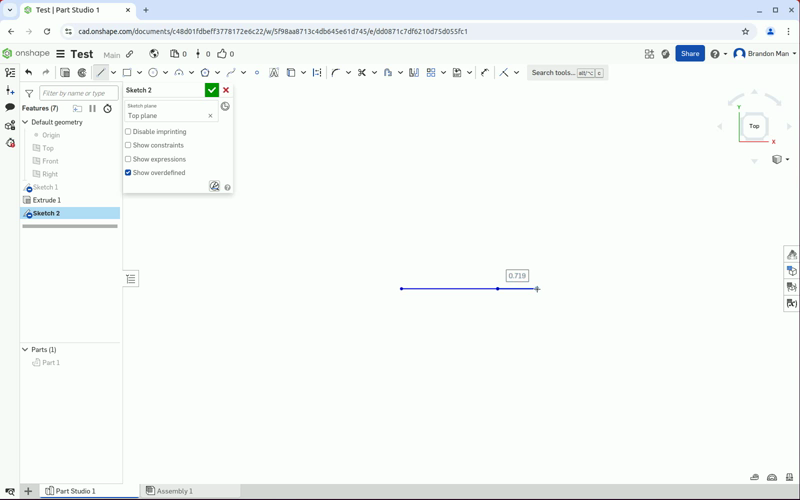
scroll(-6)
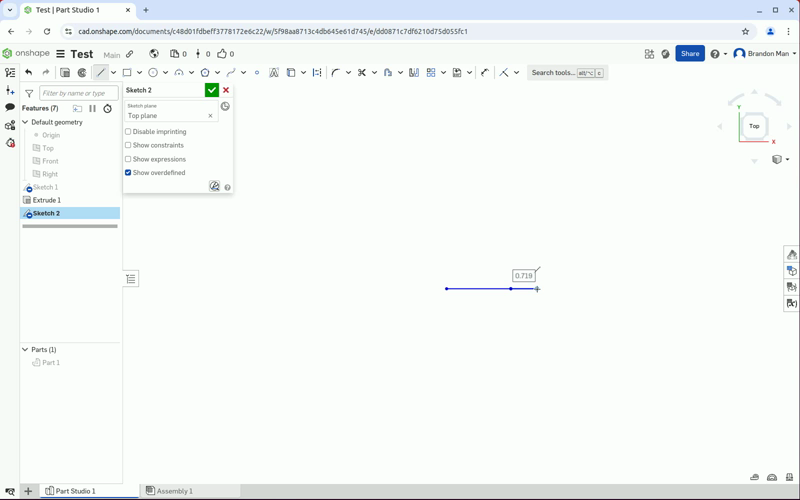
scroll(-6)
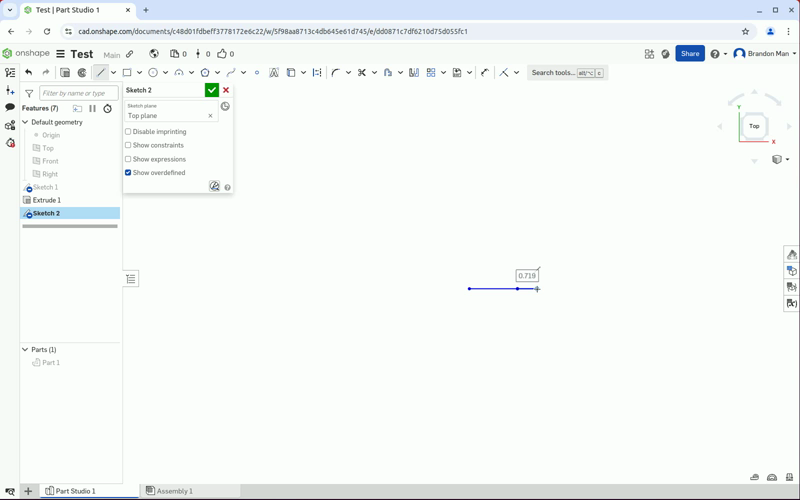
scroll(-6)
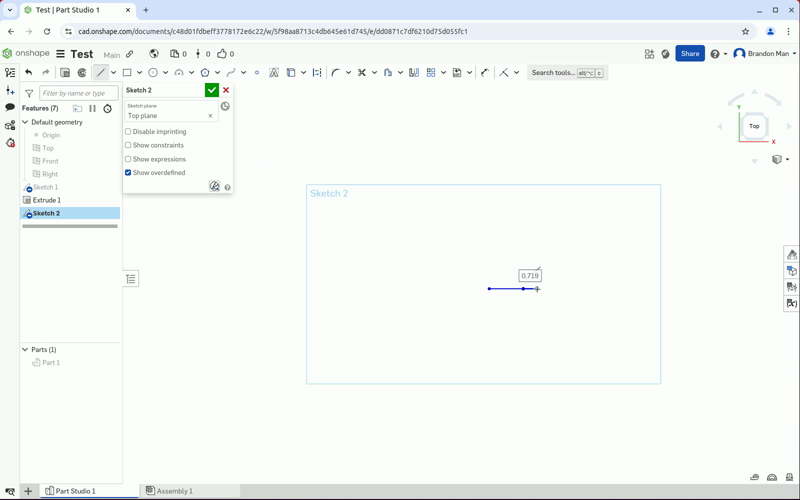
scroll(-6)
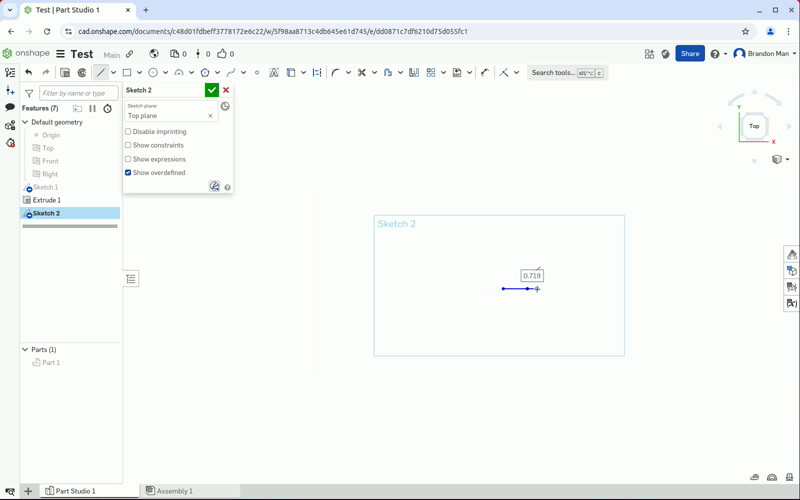
scroll(-6)
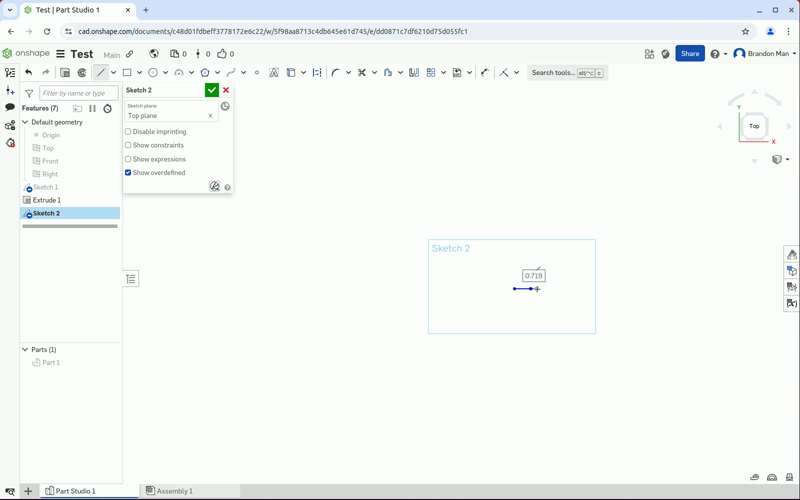
scroll(-6)
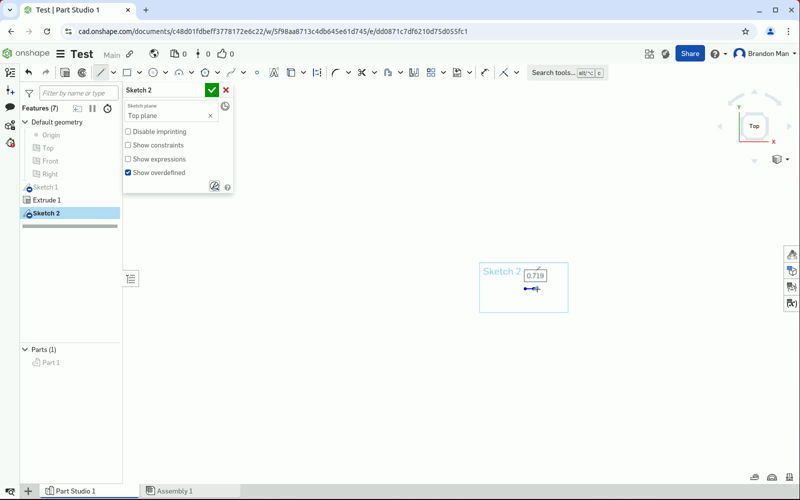
key_up(shift)
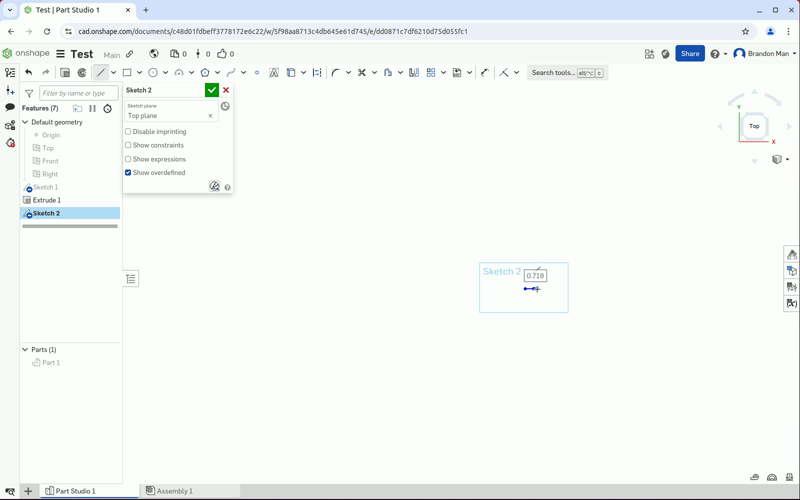
key_down(shift)
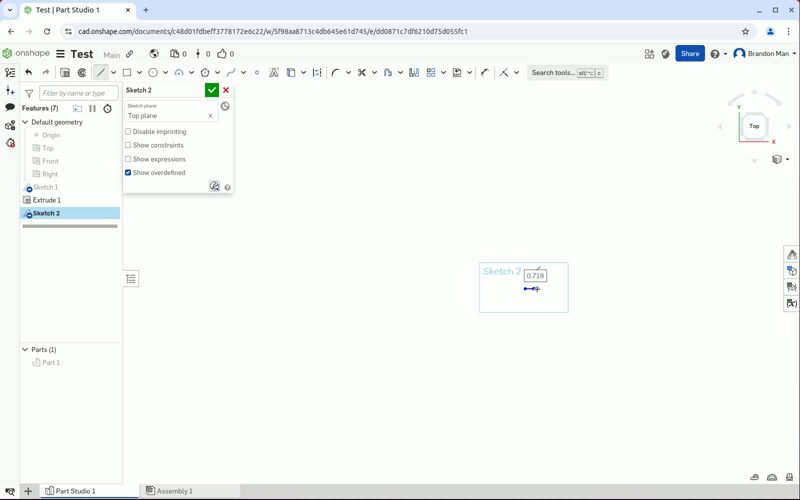
mouse_move(567, 288)
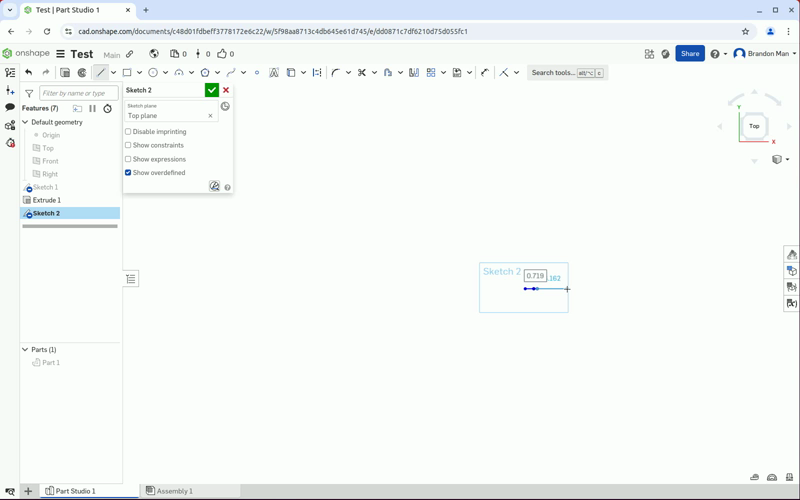
mouse_move(537, 277)
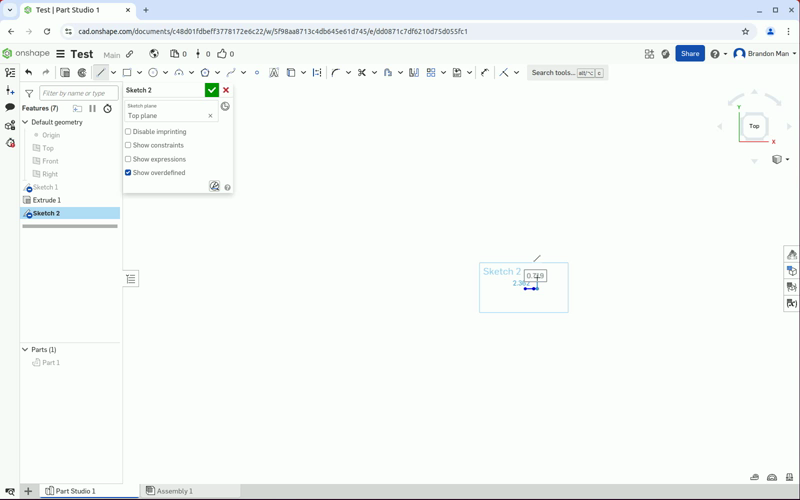
click(537, 277)
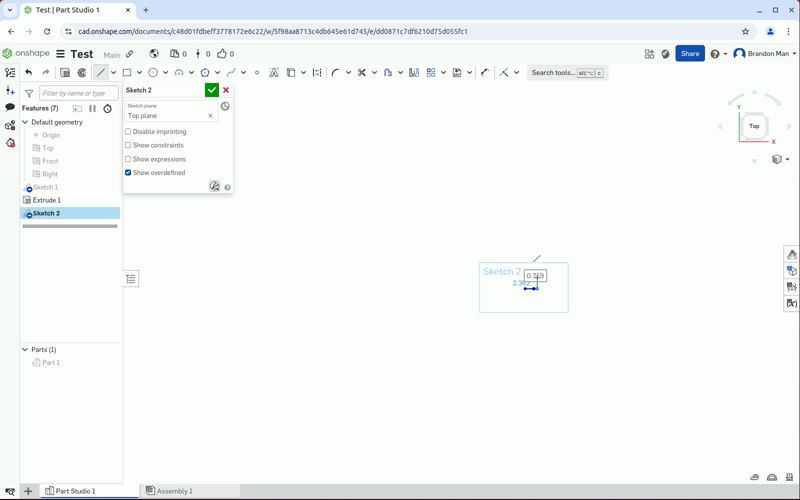
key_up(shift)
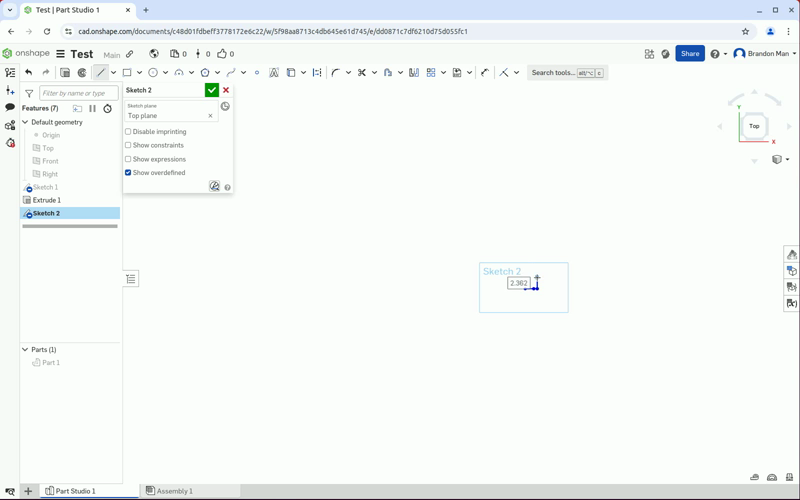
key_down(shift)
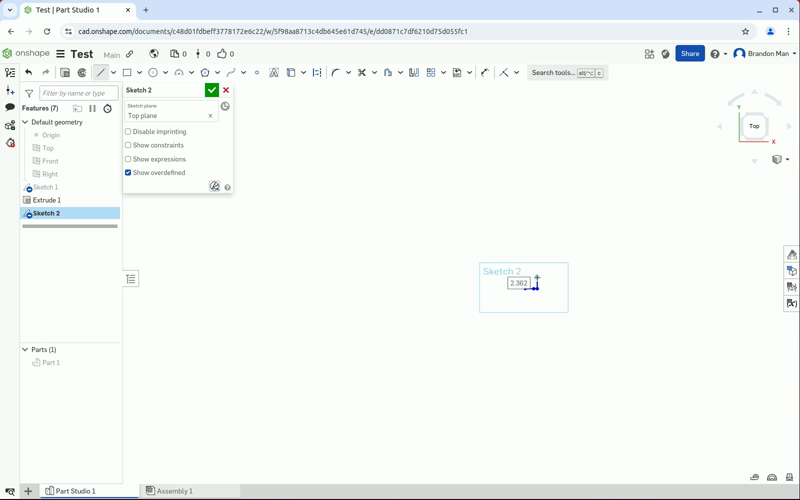
mouse_move(567, 277)
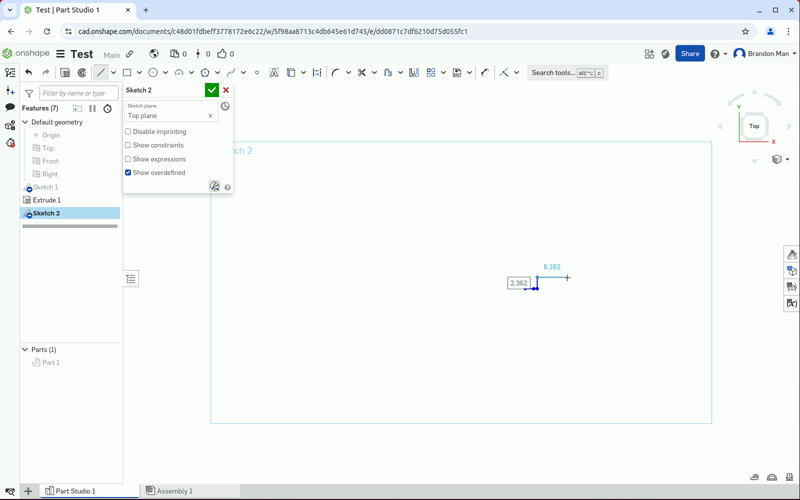
mouse_move(525, 277)
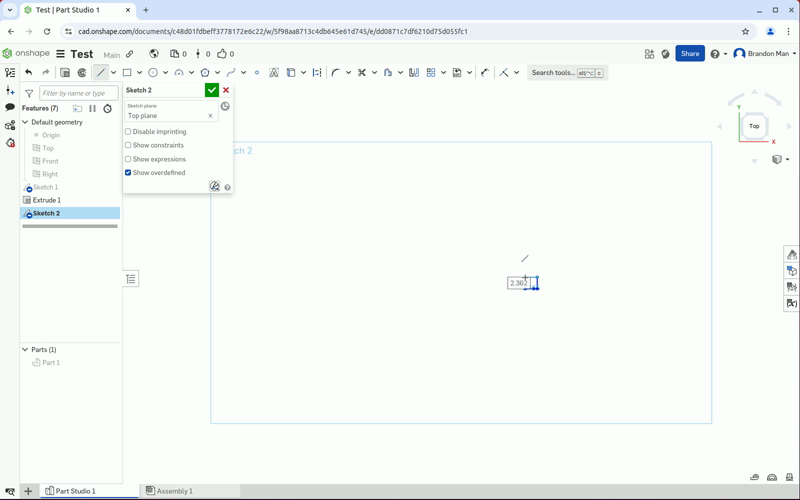
click(525, 277)
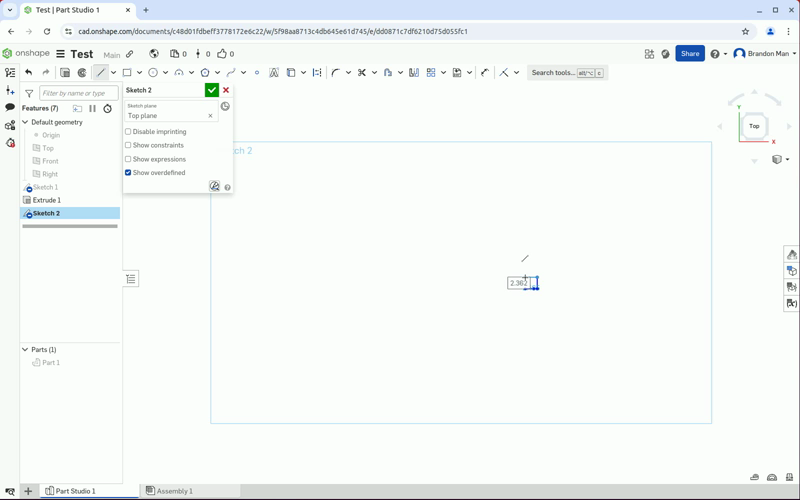
key_up(shift)
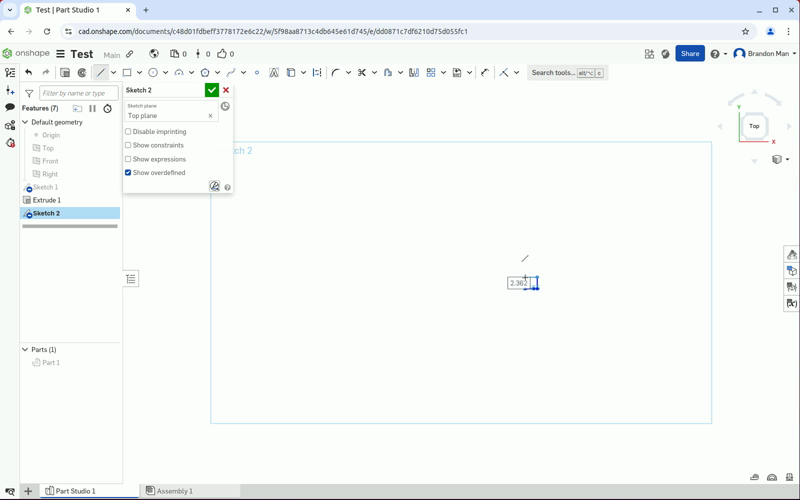
mouse_move(555, 277)
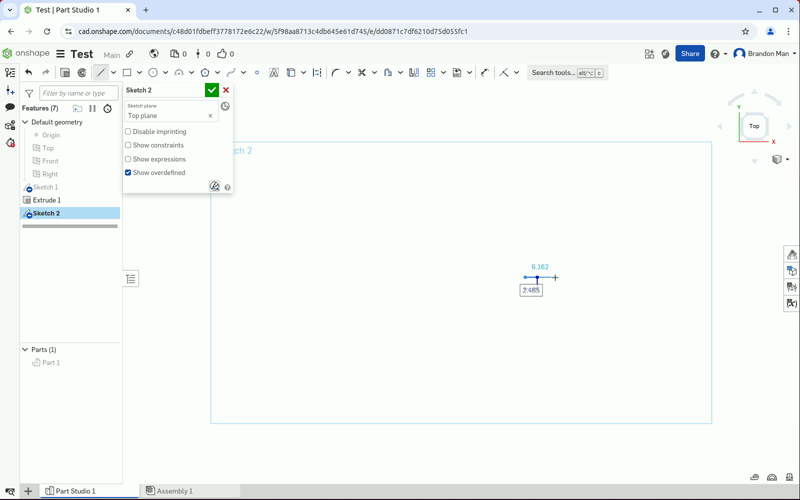
key_down(shift)
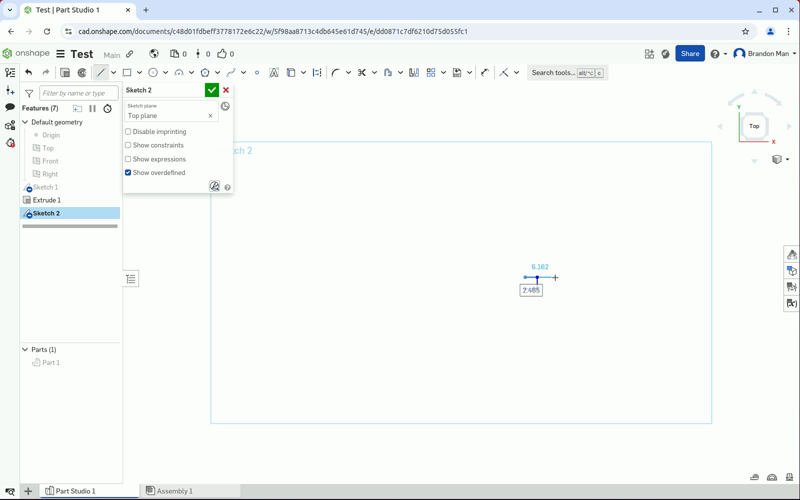
mouse_move(525, 288)
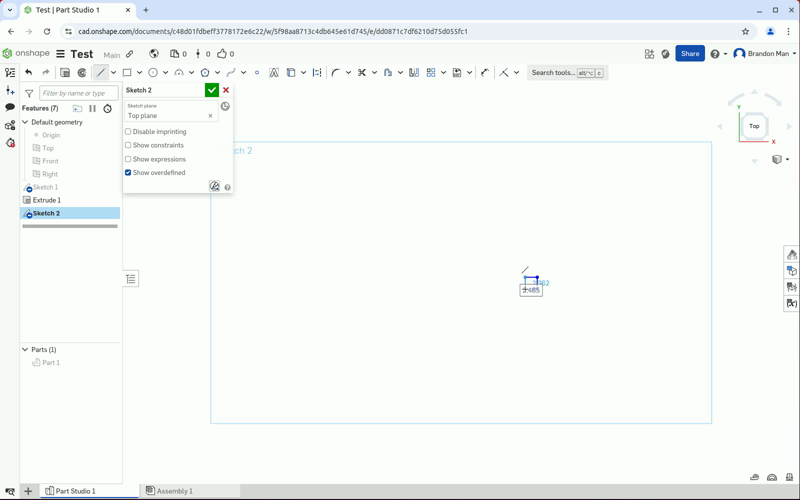
key_up(shift)
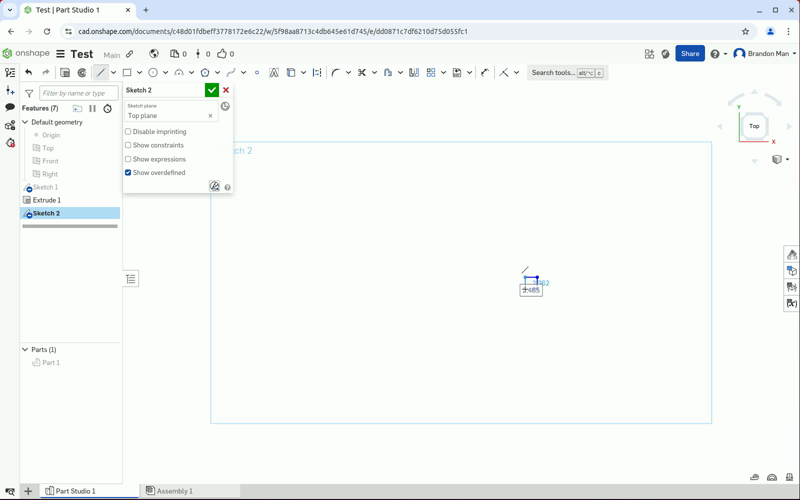
click(525, 288)
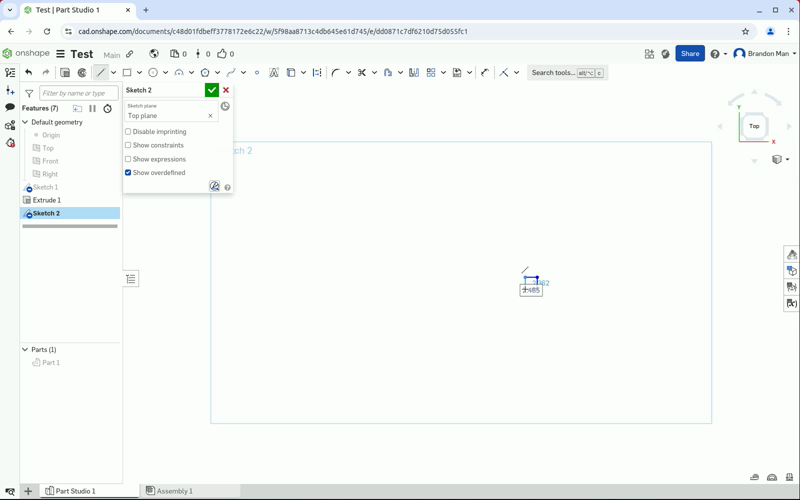
key(esc)
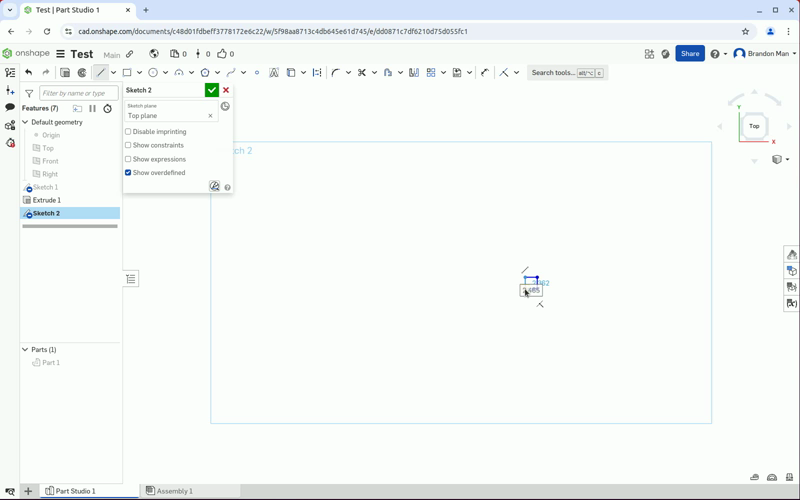
mouse_move(532, 279)
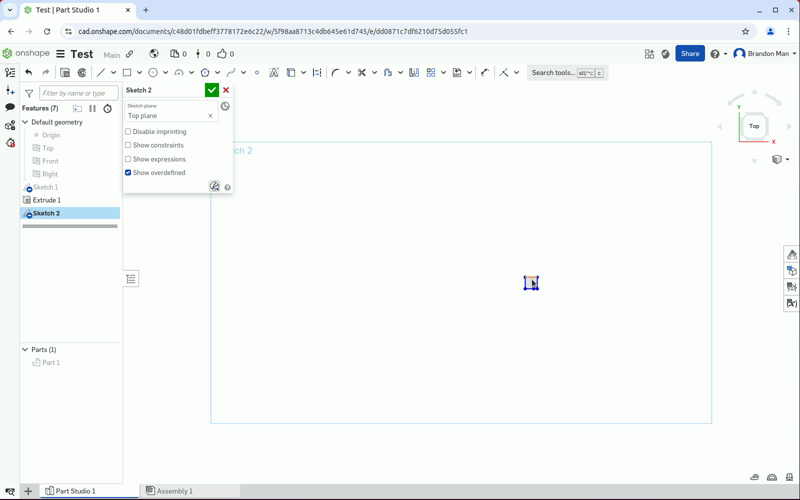
scroll(6)
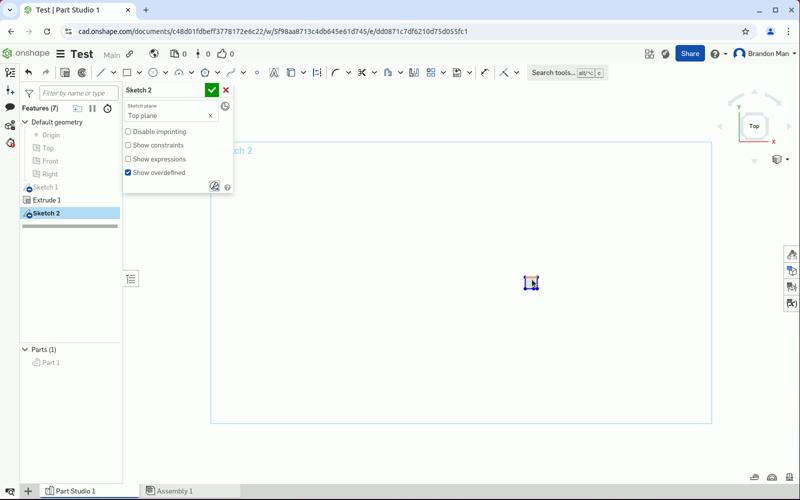
scroll(6)
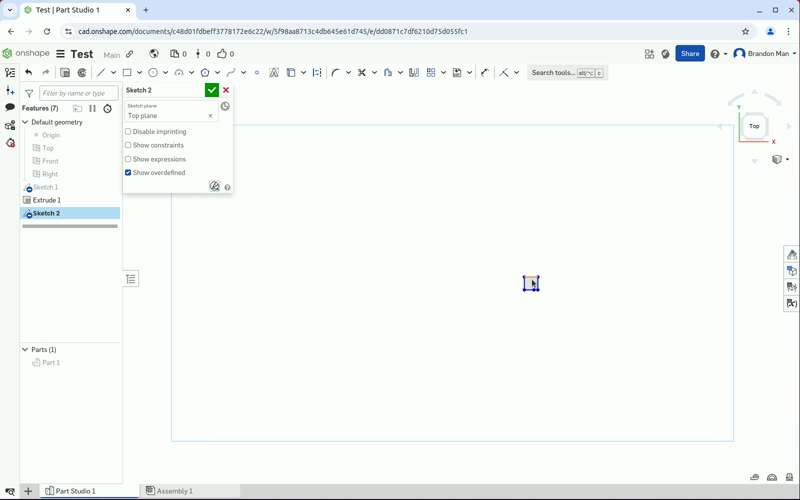
scroll(6)
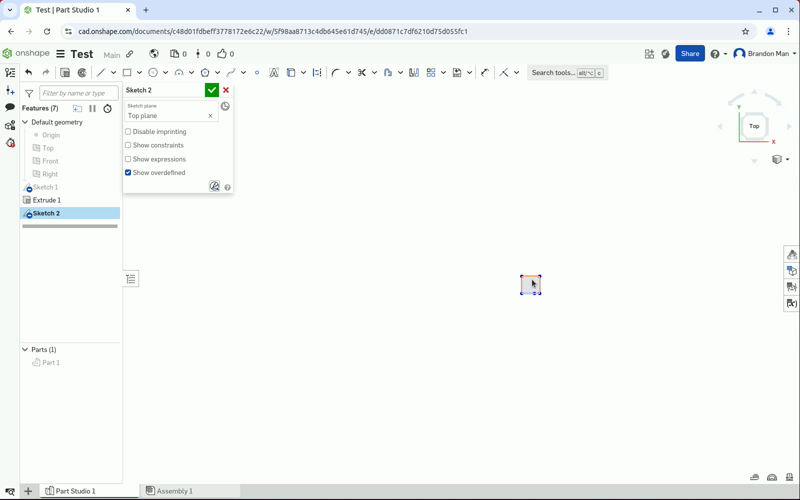
scroll(6)
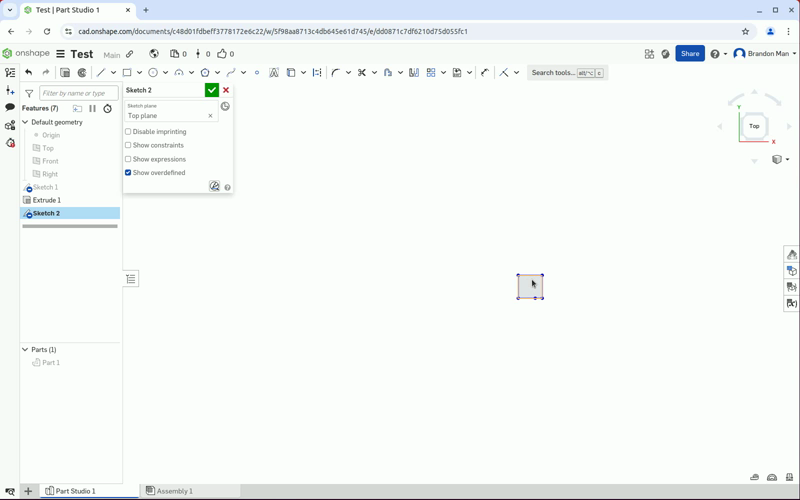
scroll(6)
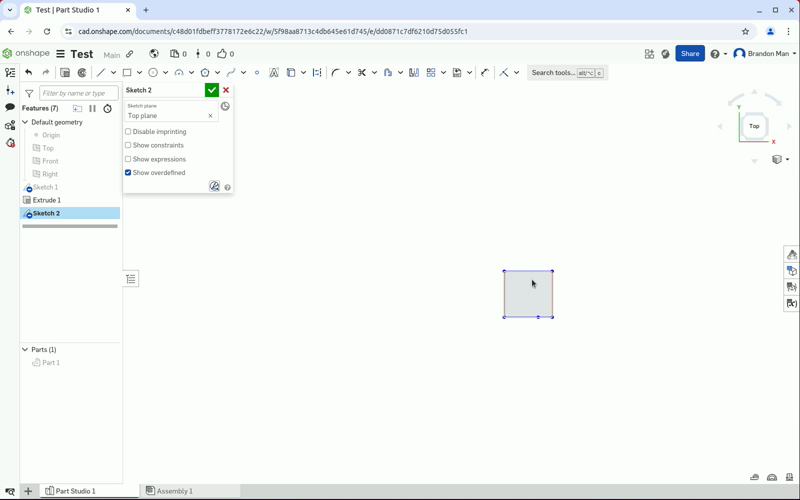
scroll(6)
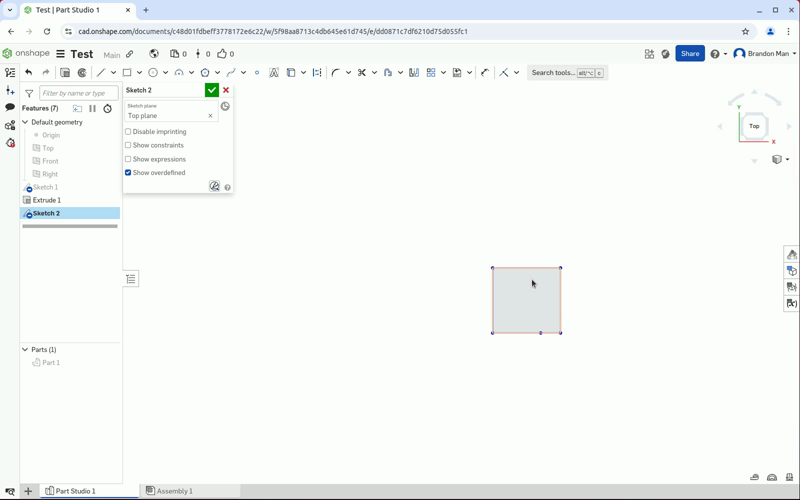
scroll(6)
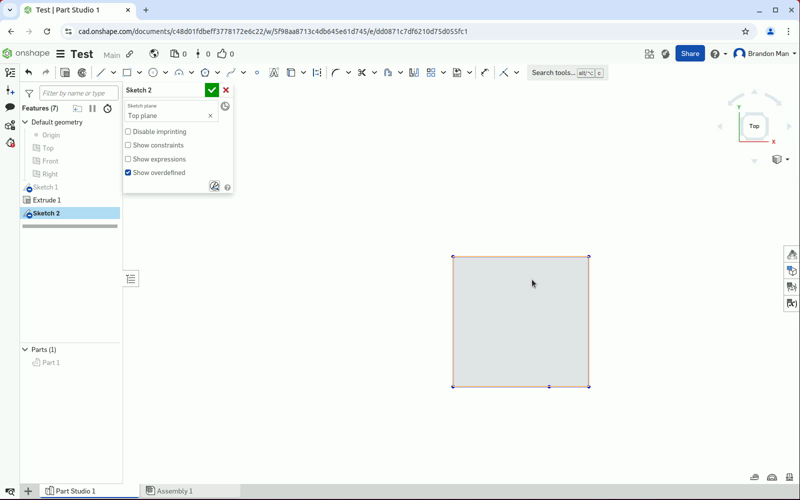
click(532, 279)
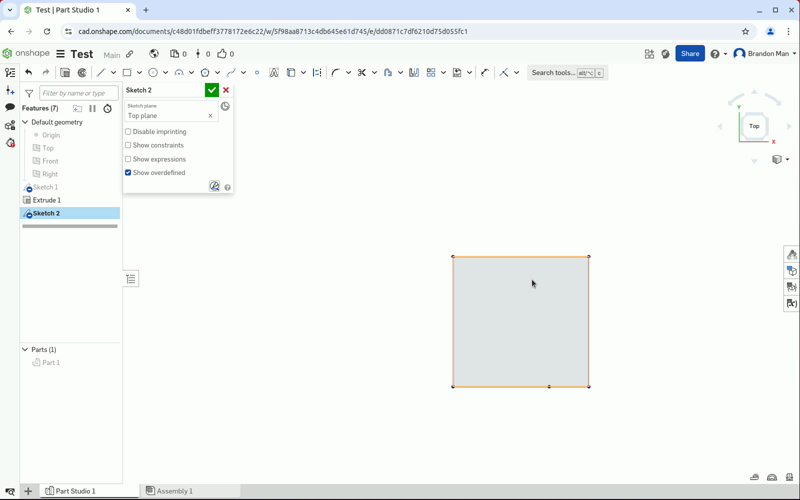
scroll(-6)
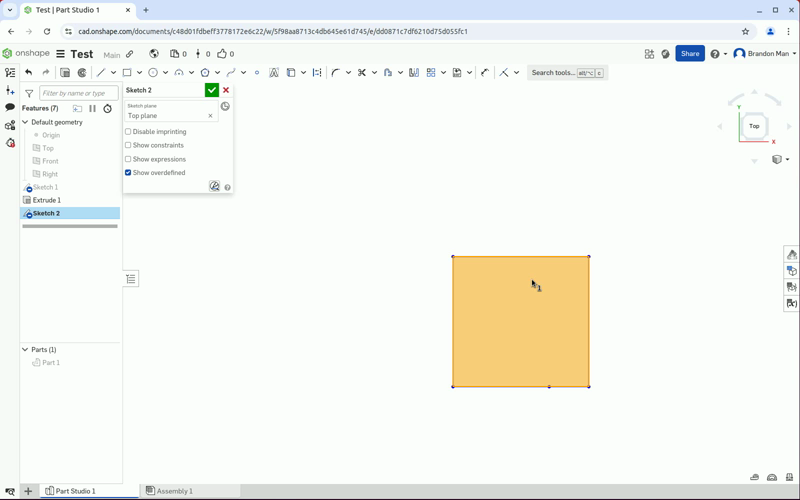
scroll(-6)
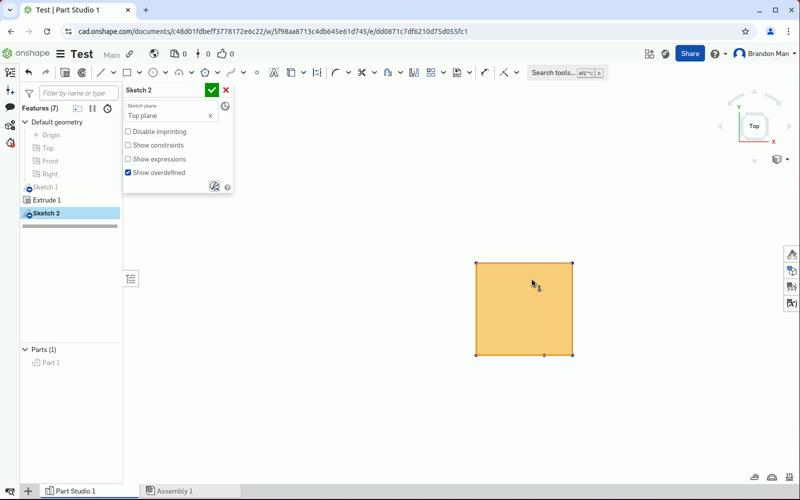
scroll(-6)
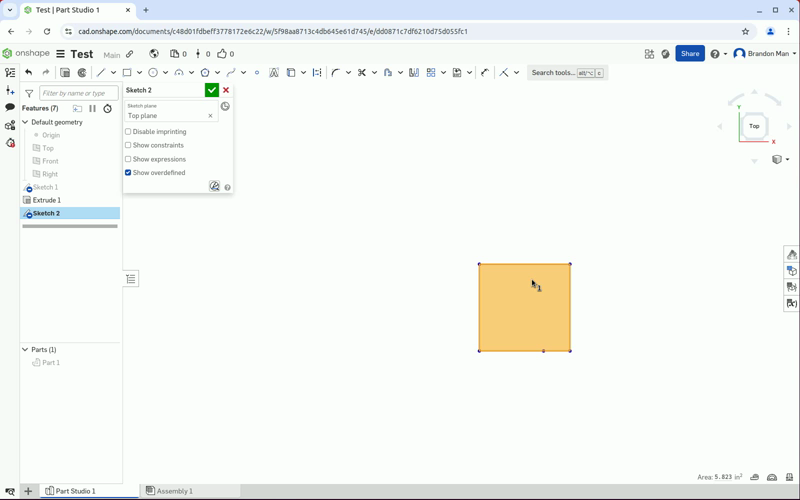
scroll(-6)
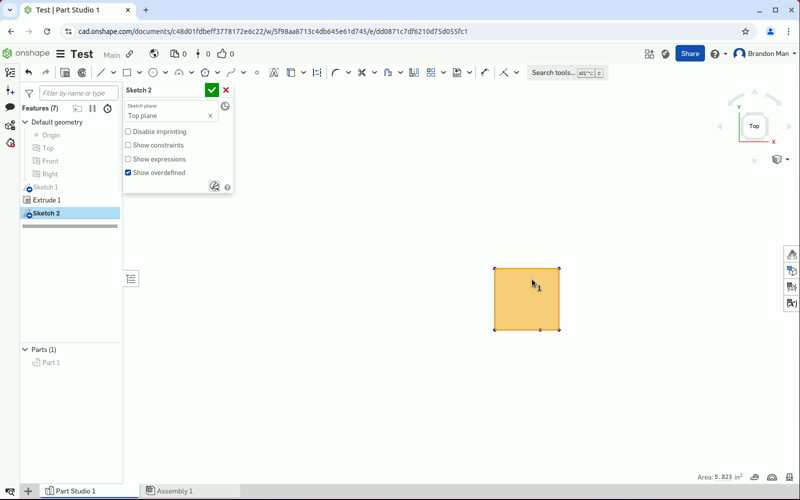
scroll(-6)
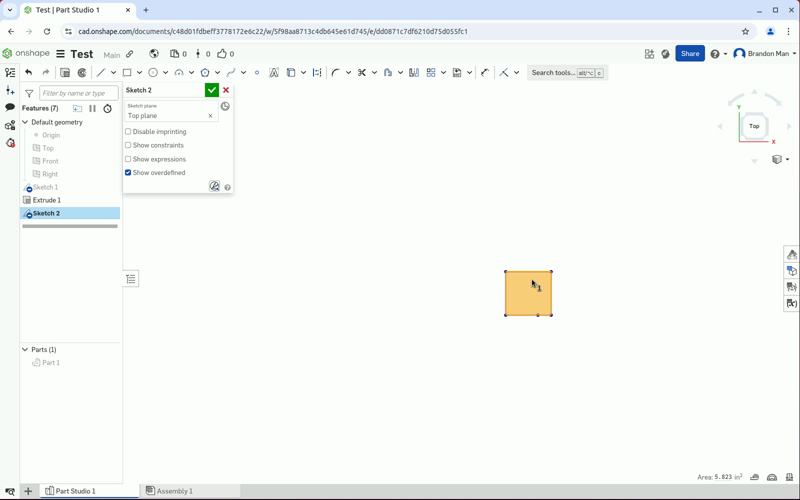
scroll(-6)
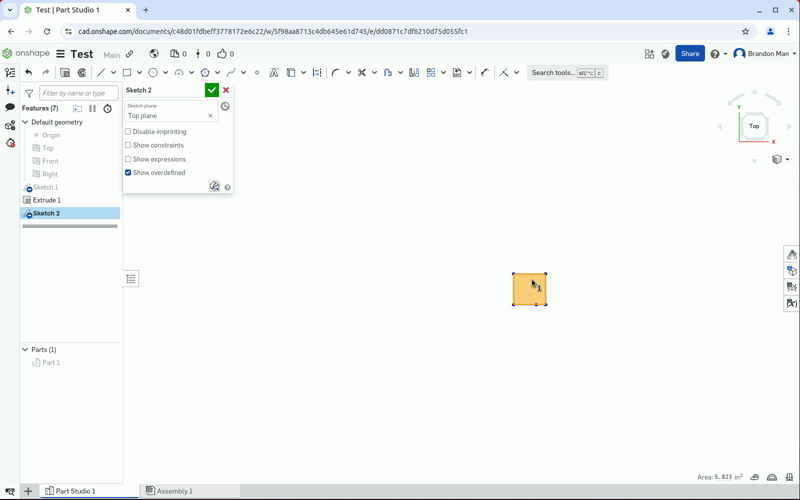
scroll(-6)
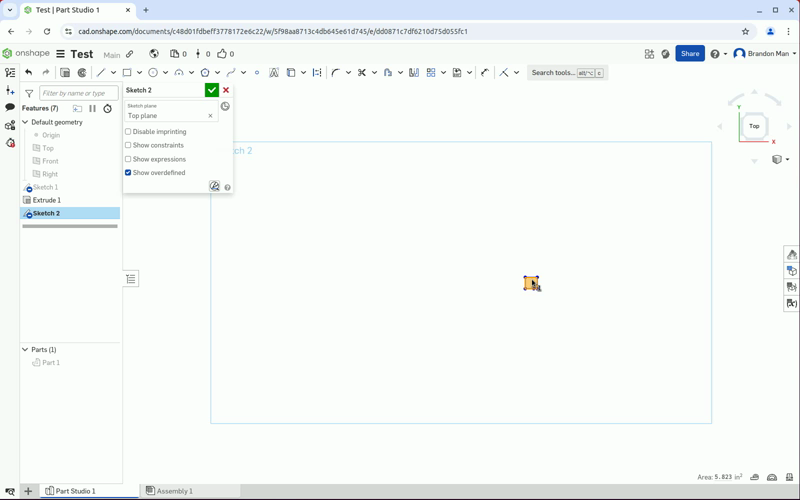
mouse_move(73, 352)
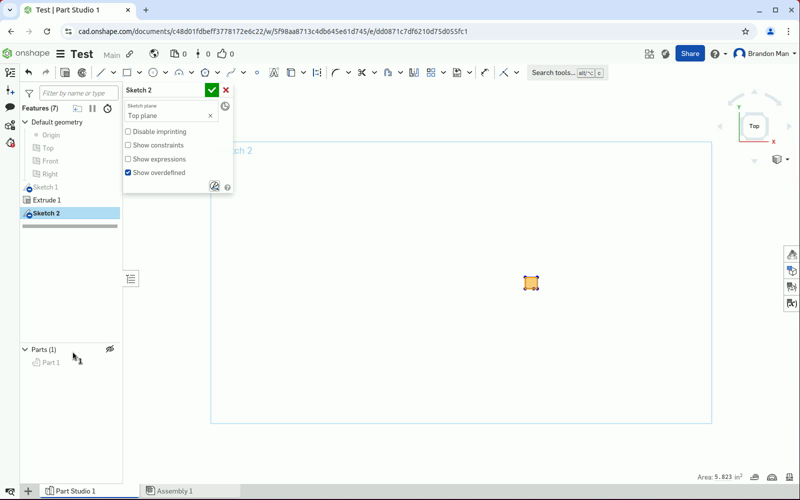
key(shift+y)
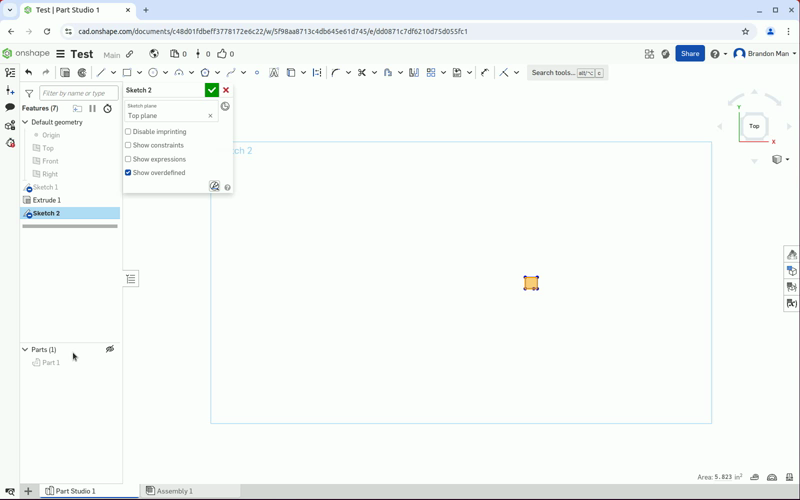
key(shift+e)
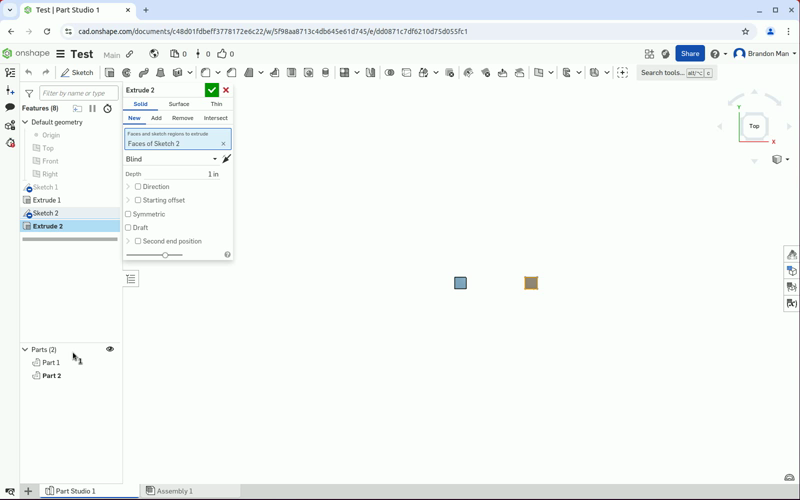
mouse_move(143, 106)
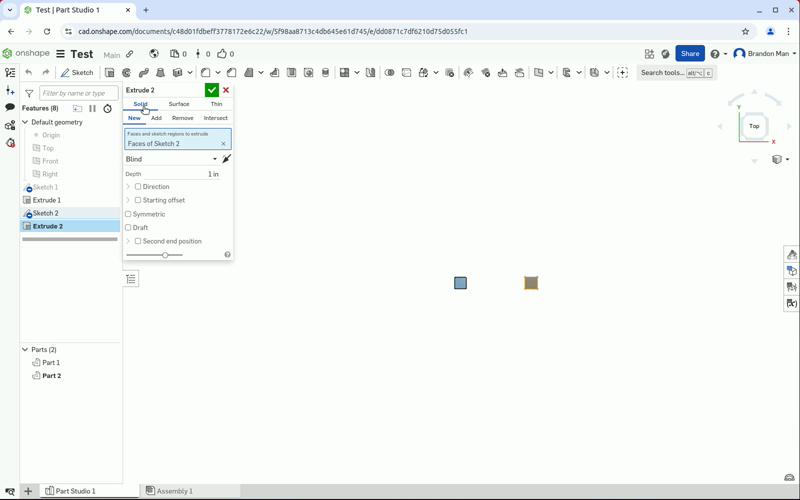
click(143, 106)
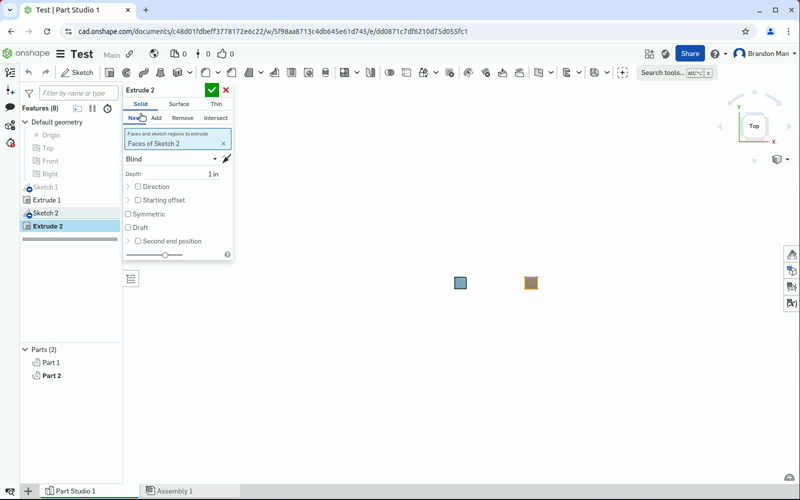
mouse_move(137, 120)
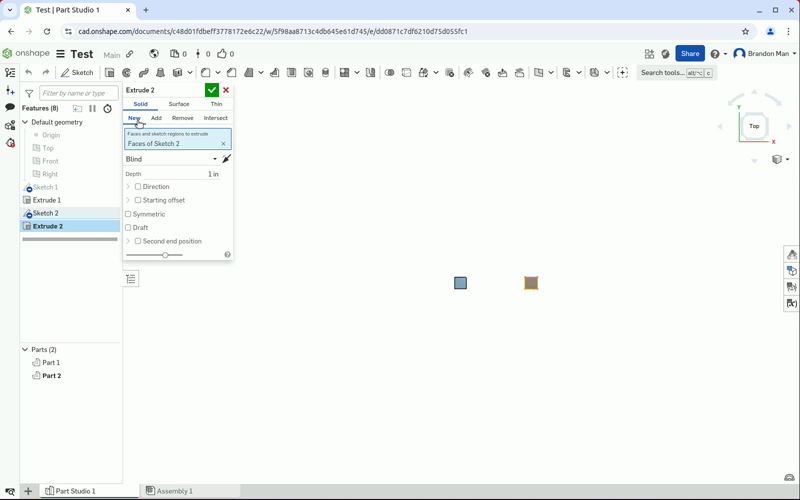
click(137, 120)
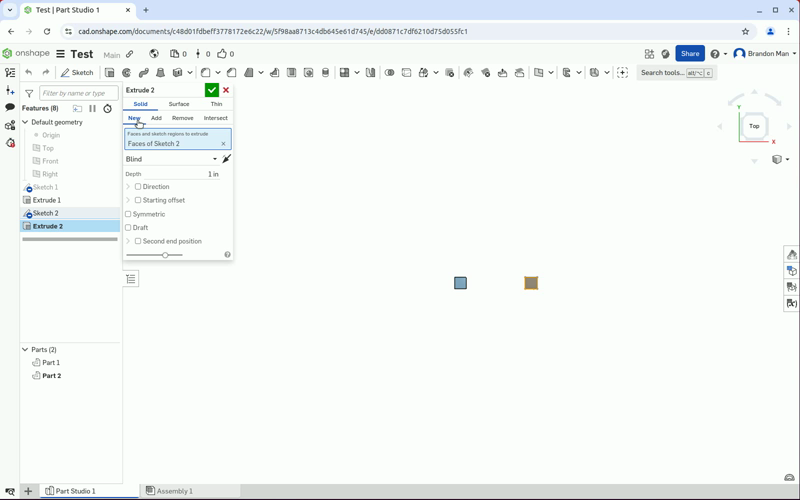
key(tab, 4)
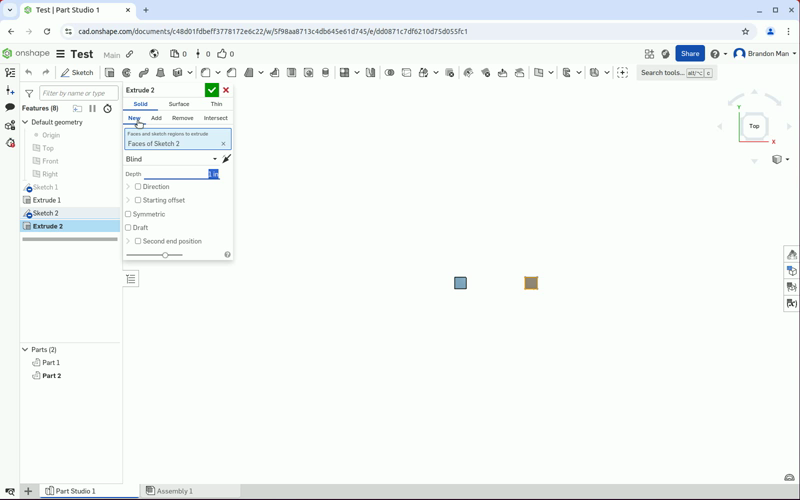
text(23.108)
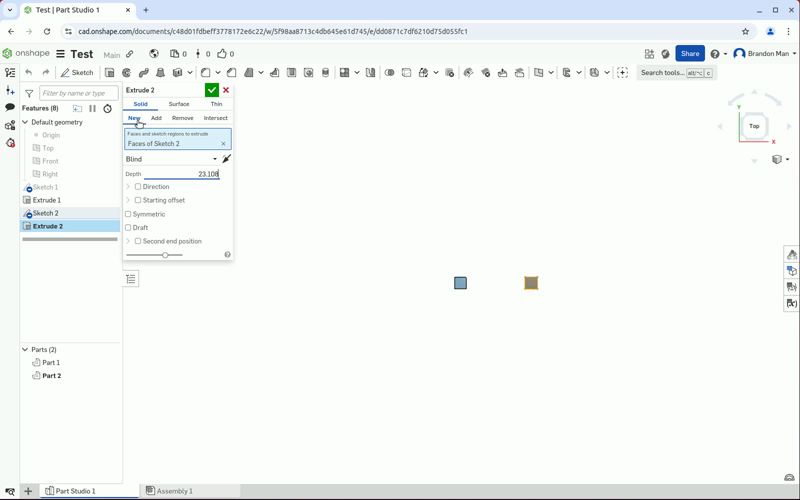
key(enter)
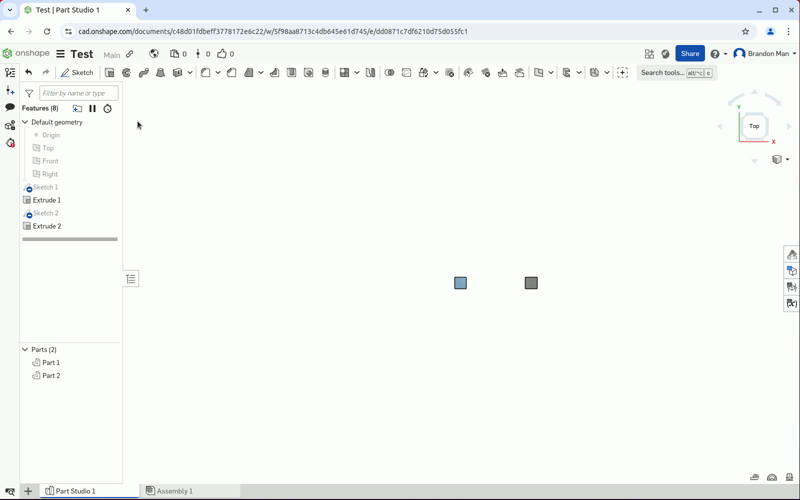
key(shift+h)
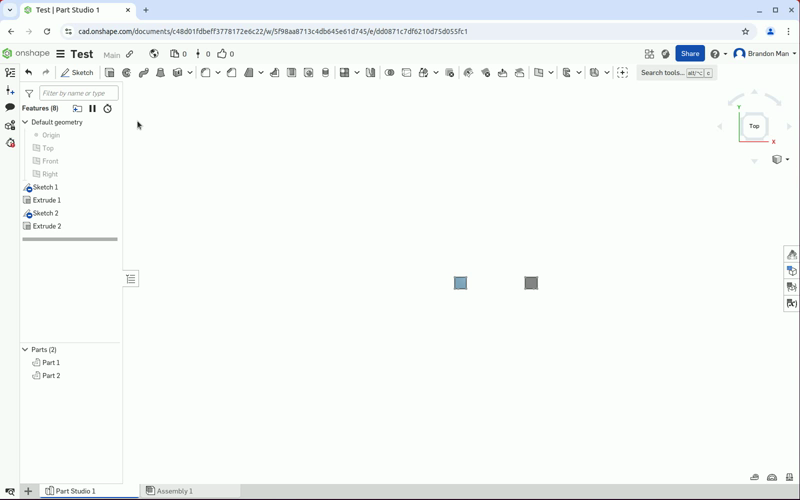
key(shift+h)
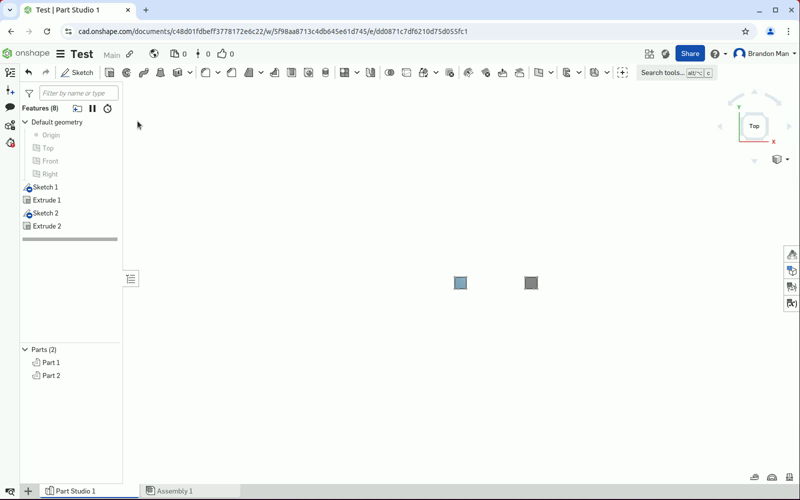
key(shift+7)
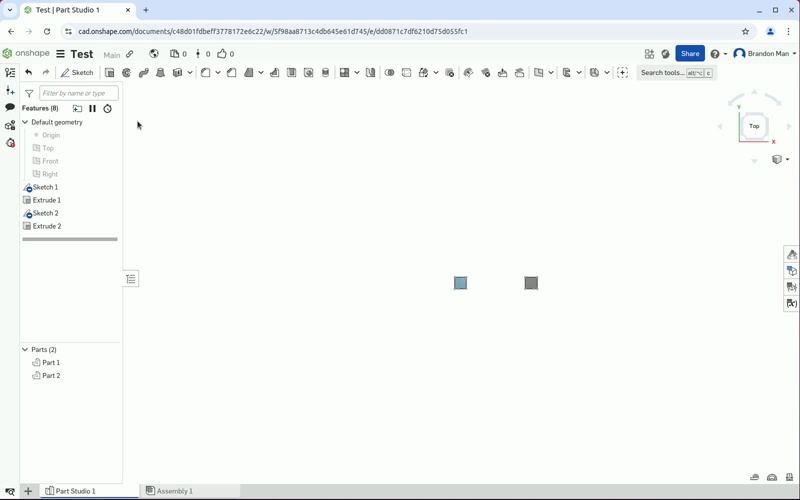
key(up, 3)
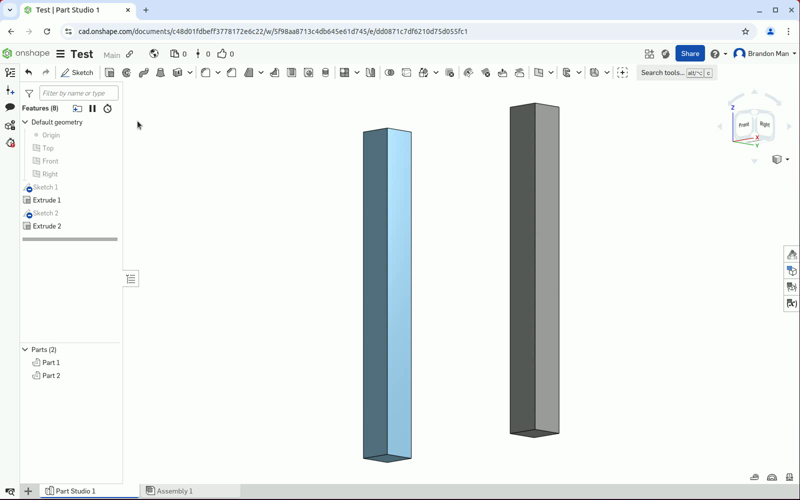
key(left, 3)
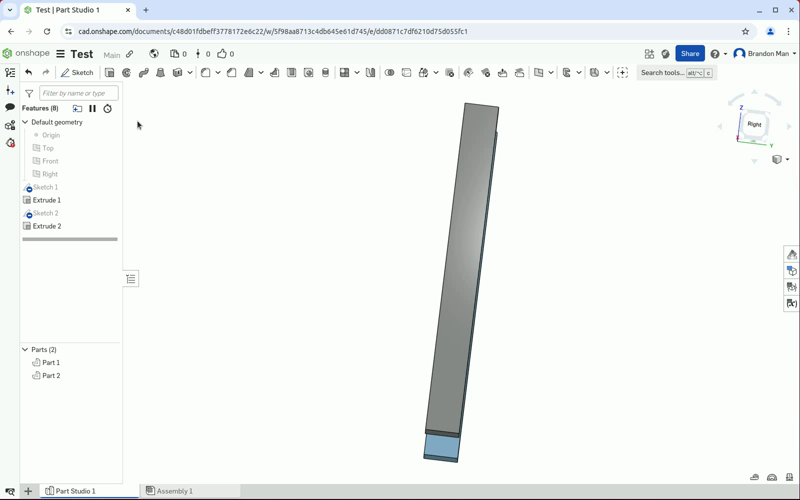
key(right, 3)
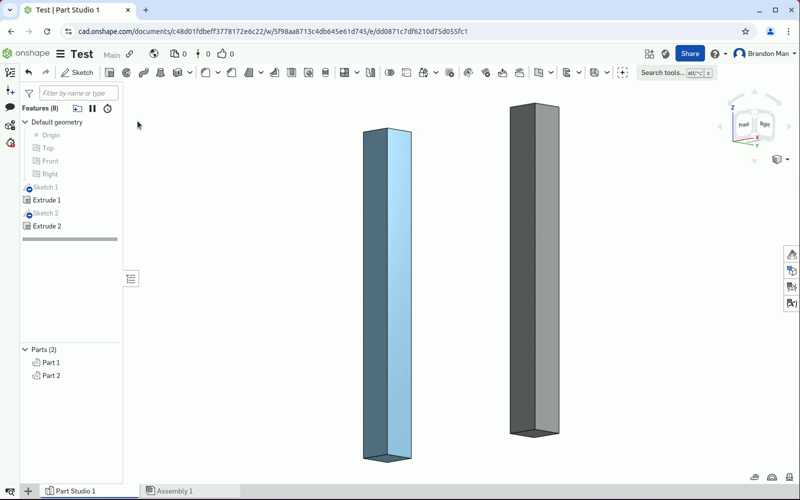
key(down, 3)
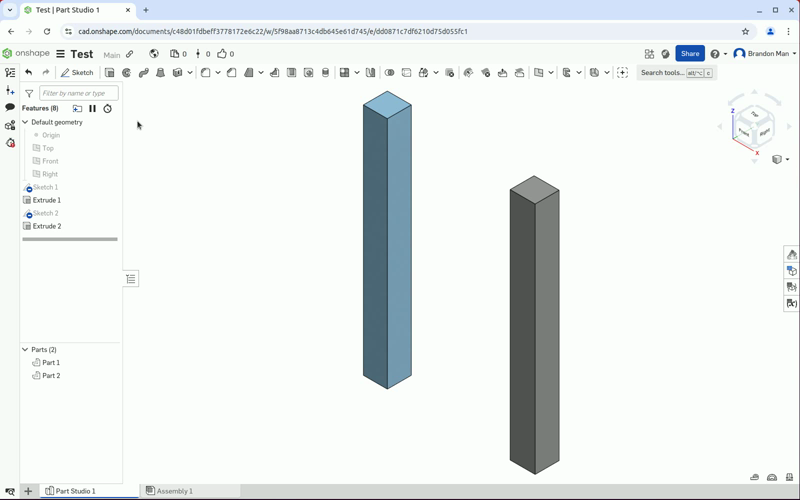
mouse_move(73, 189)
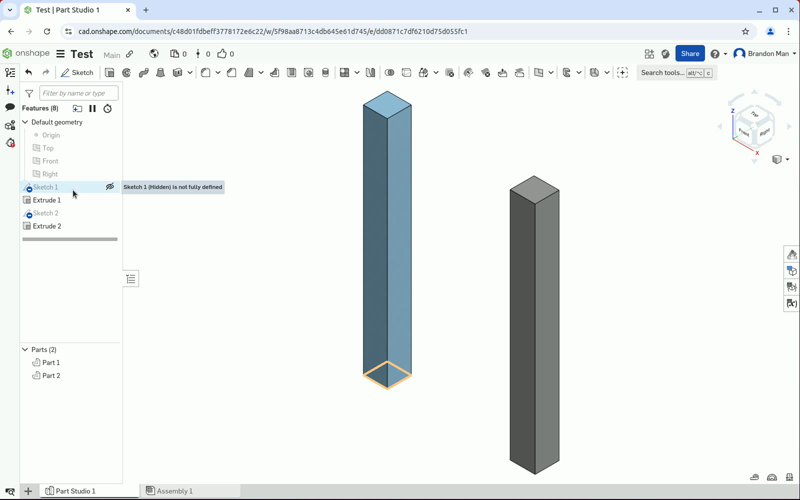
click(73, 189)